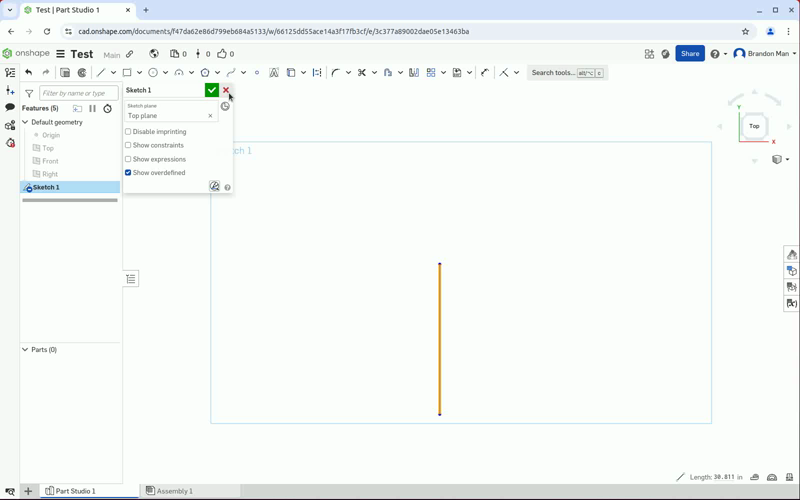
key(shift+h)
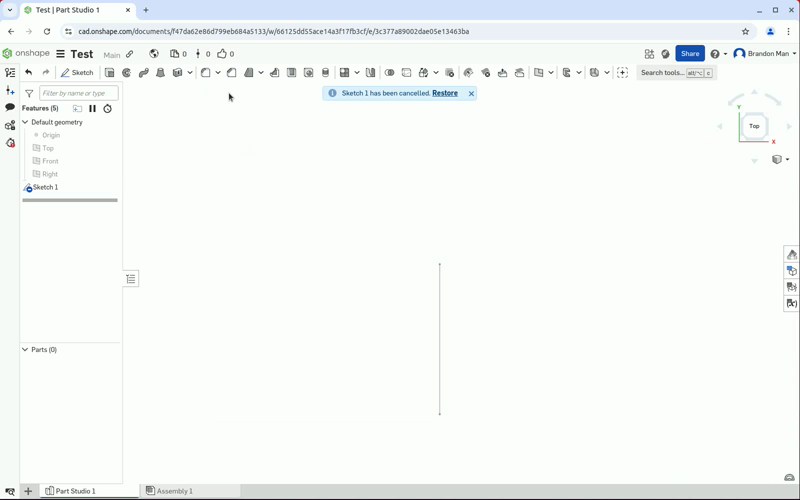
key(shift+s)
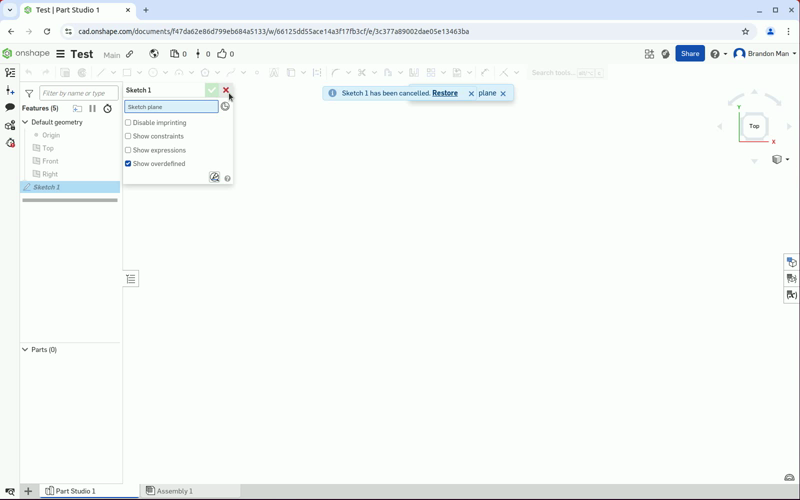
mouse_move(73, 150)
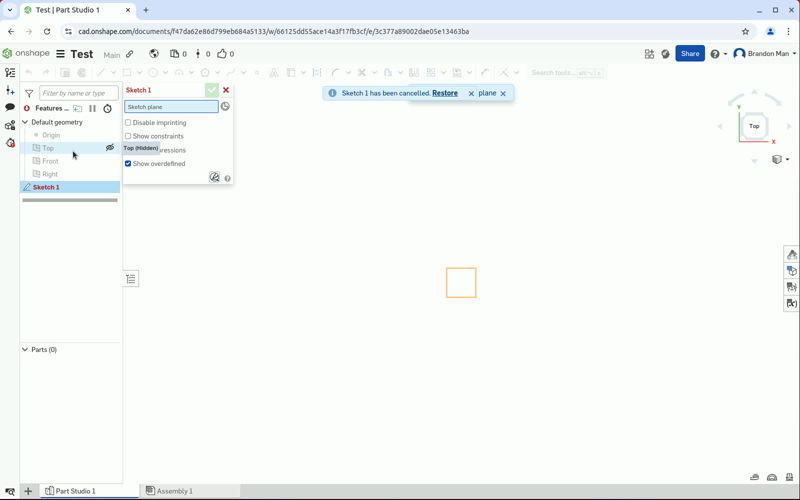
click(73, 150)
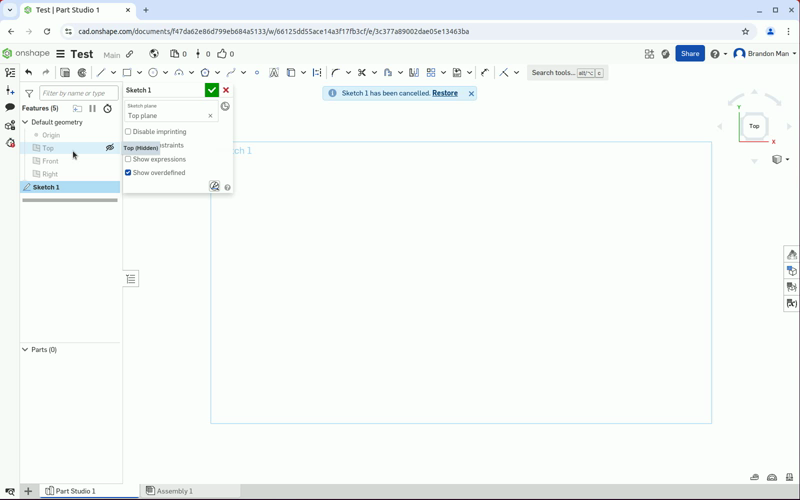
mouse_move(73, 352)
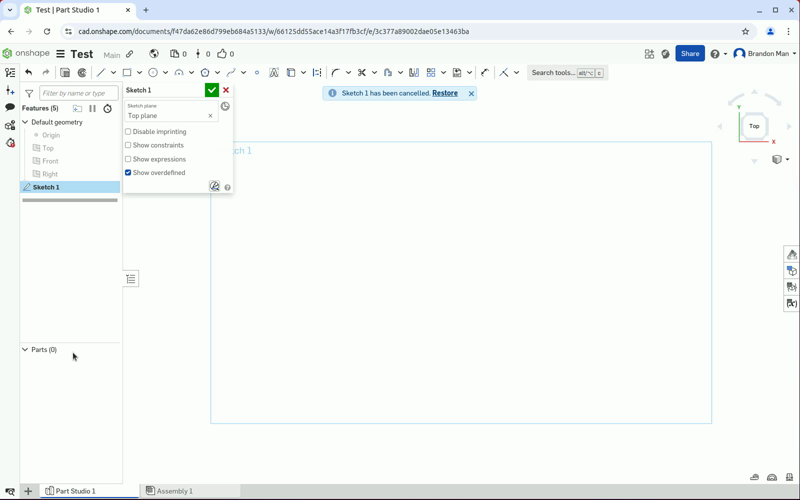
key(y)
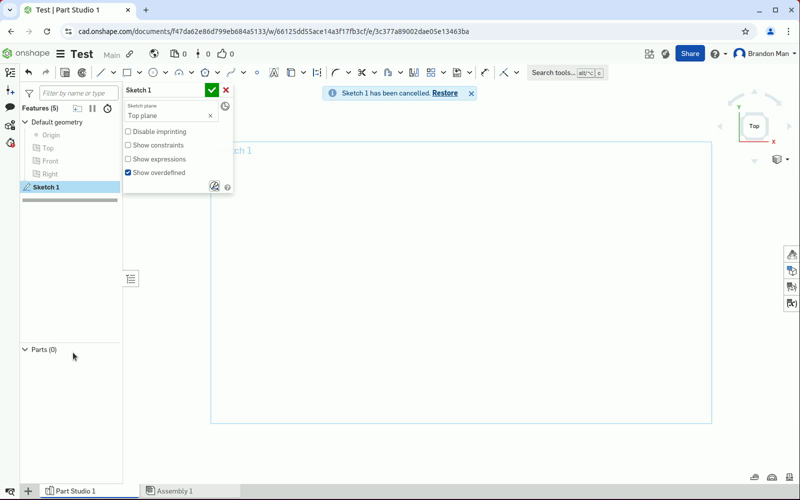
key(l)
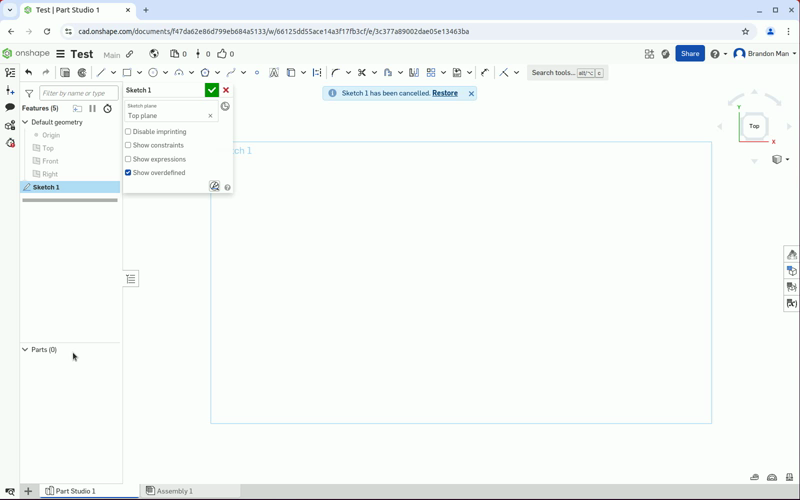
key_down(shift)
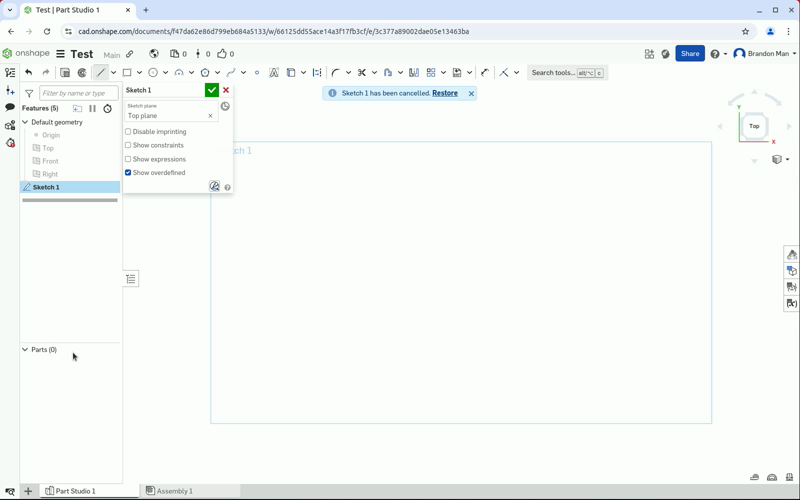
mouse_move(426, 395)
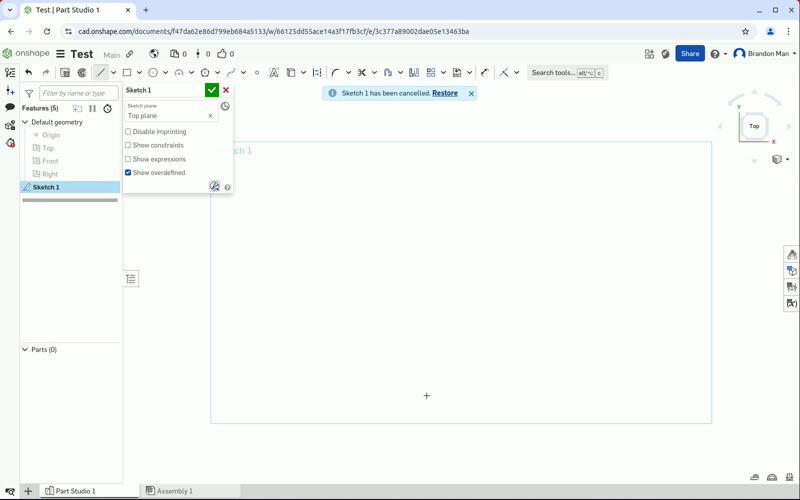
click(426, 395)
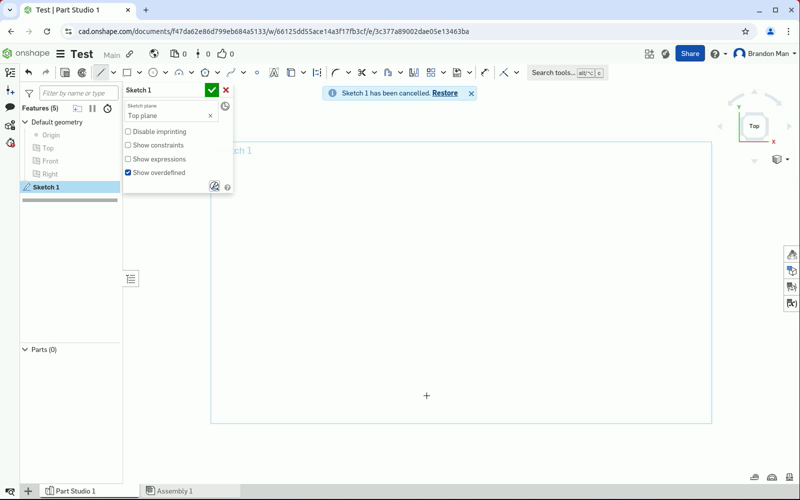
key_up(shift)
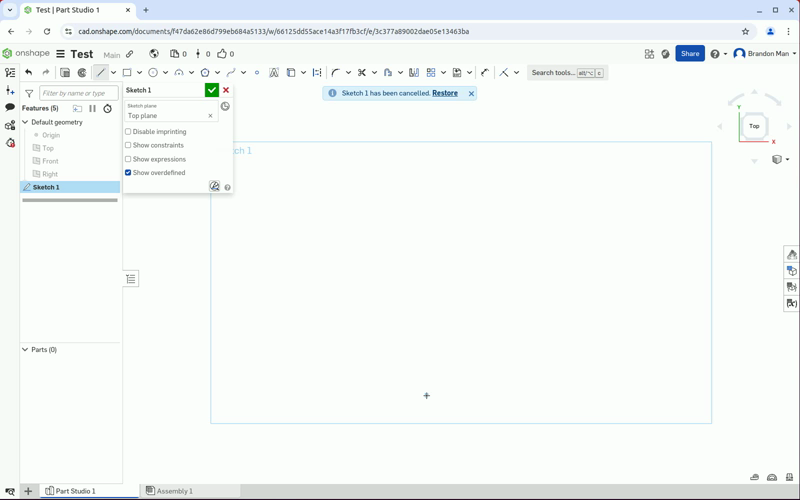
key_down(shift)
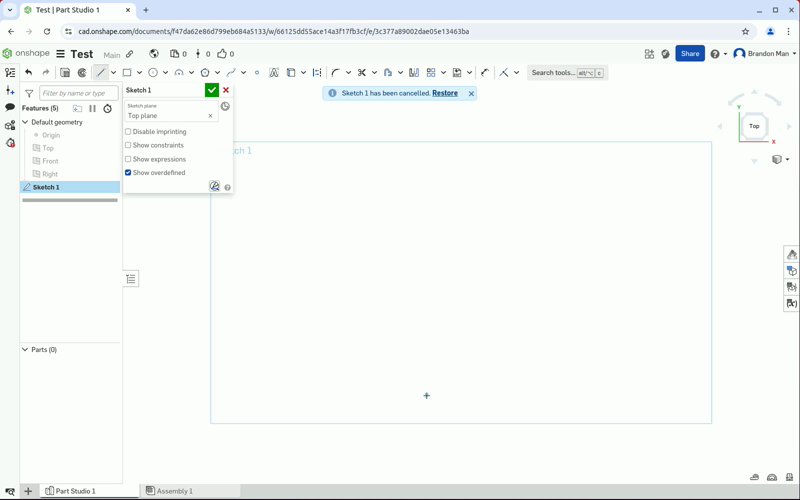
mouse_move(571, 395)
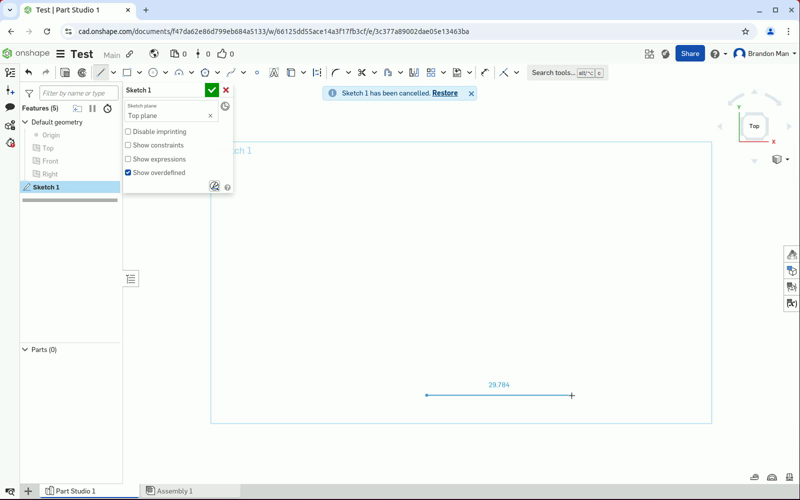
click(571, 395)
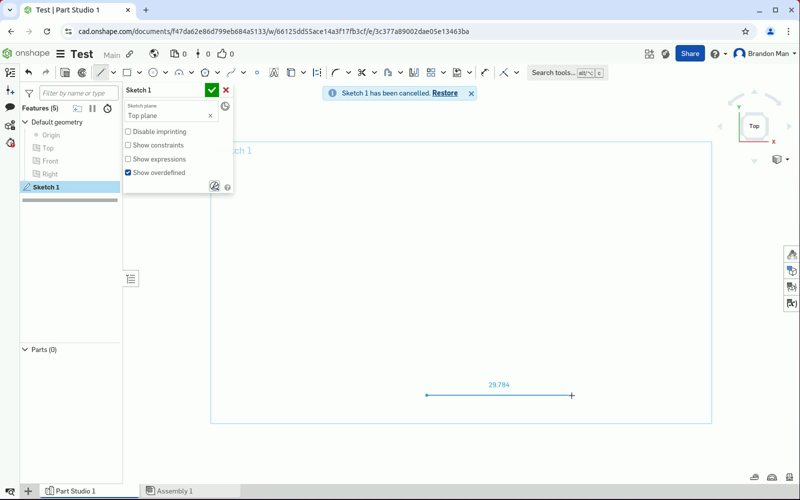
key_up(shift)
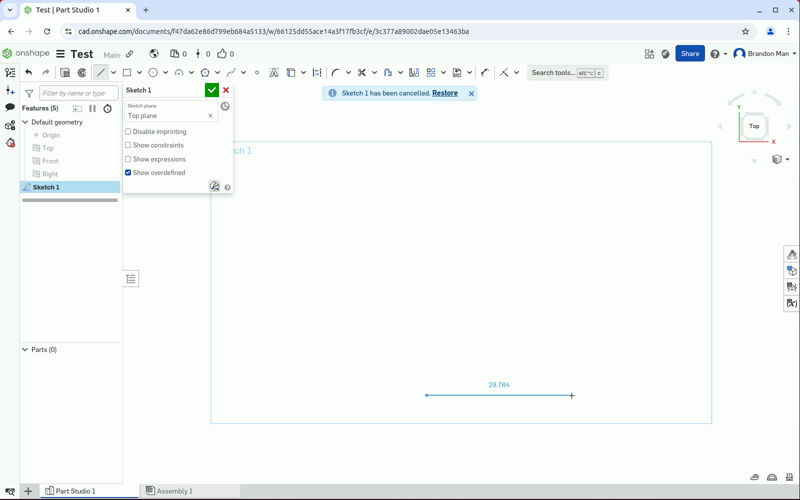
key_down(shift)
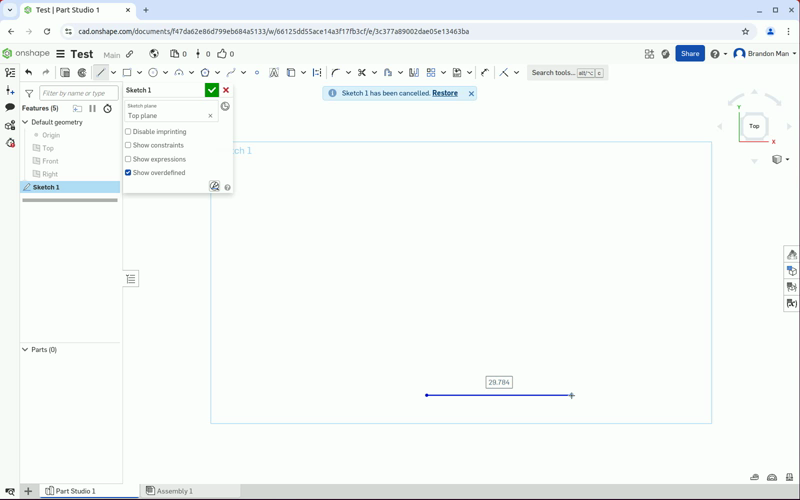
mouse_move(571, 250)
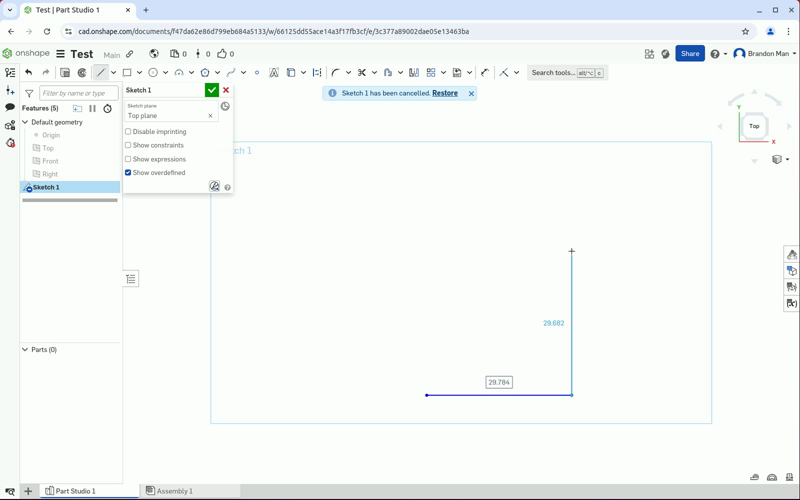
click(571, 250)
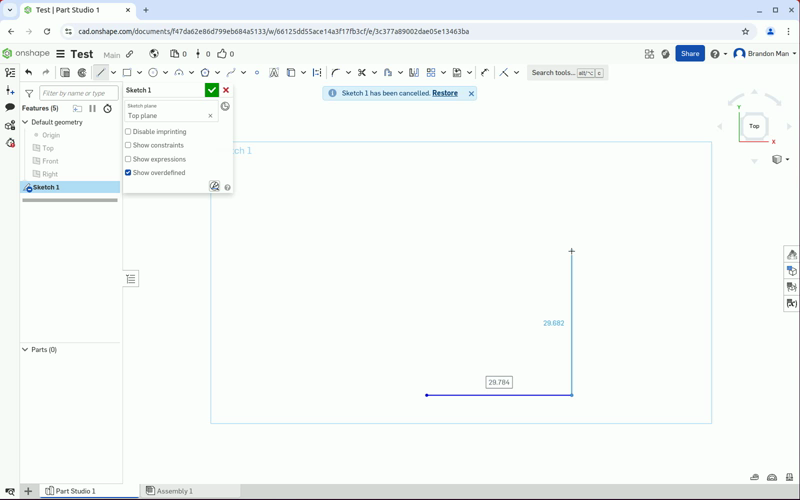
key_up(shift)
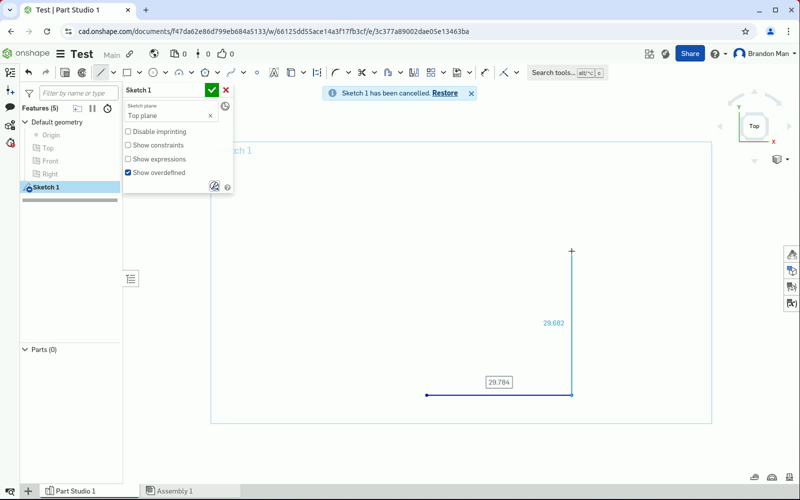
key_down(shift)
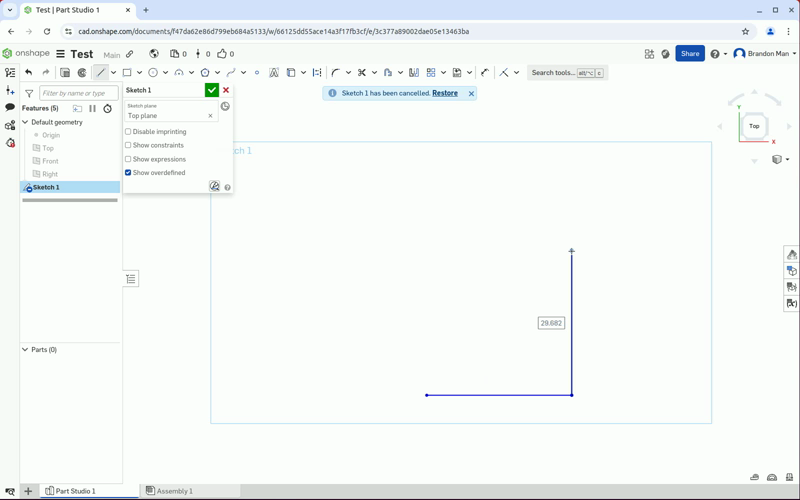
mouse_move(426, 250)
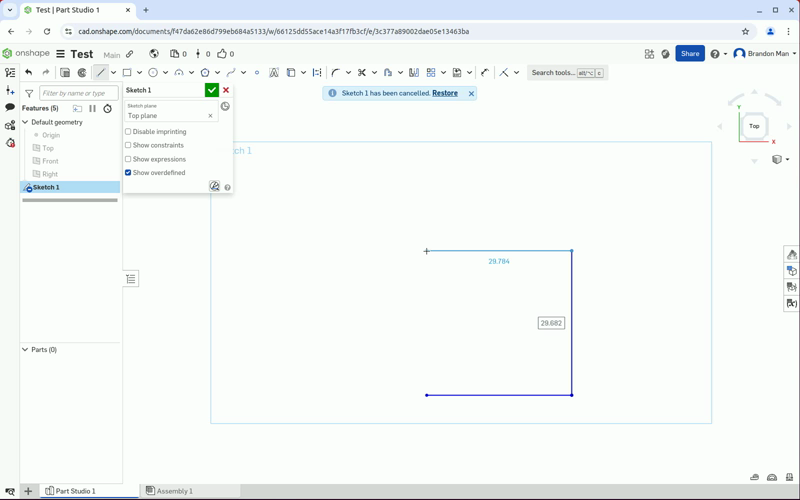
click(426, 250)
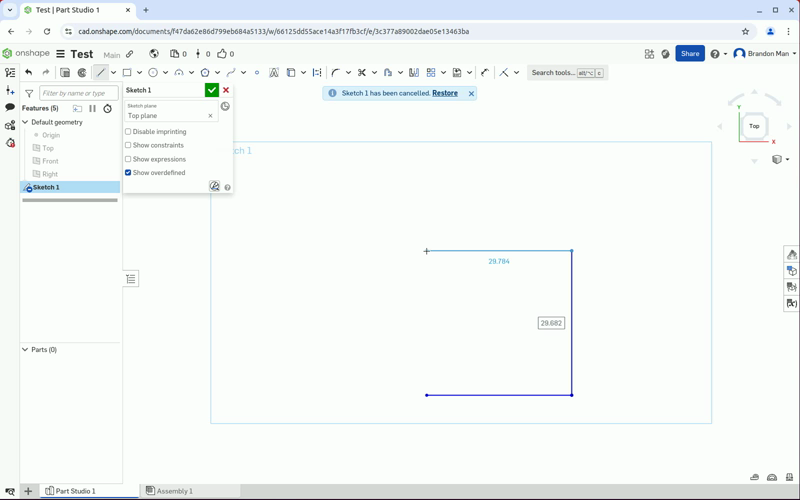
key_up(shift)
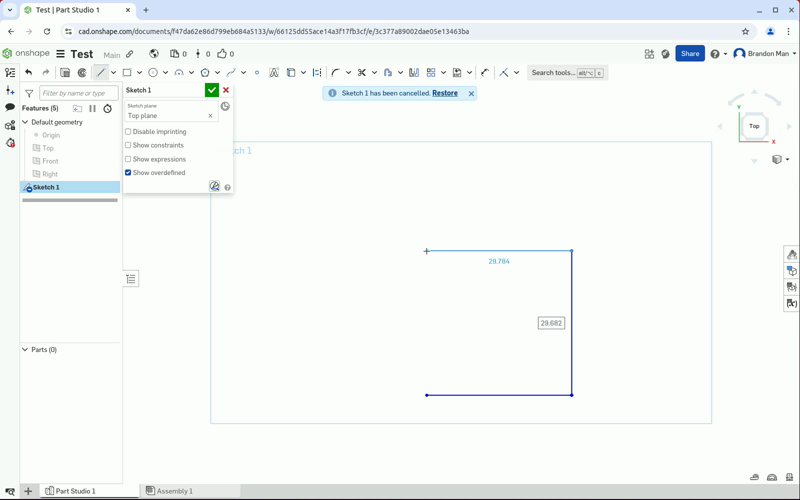
key_down(shift)
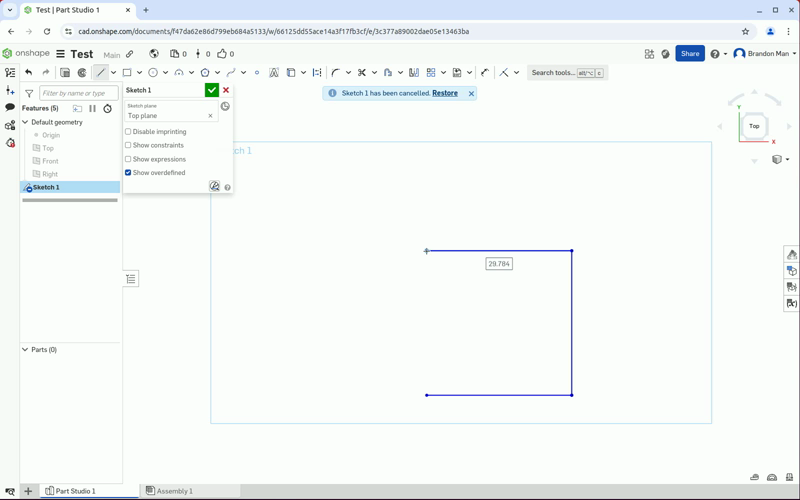
mouse_move(426, 395)
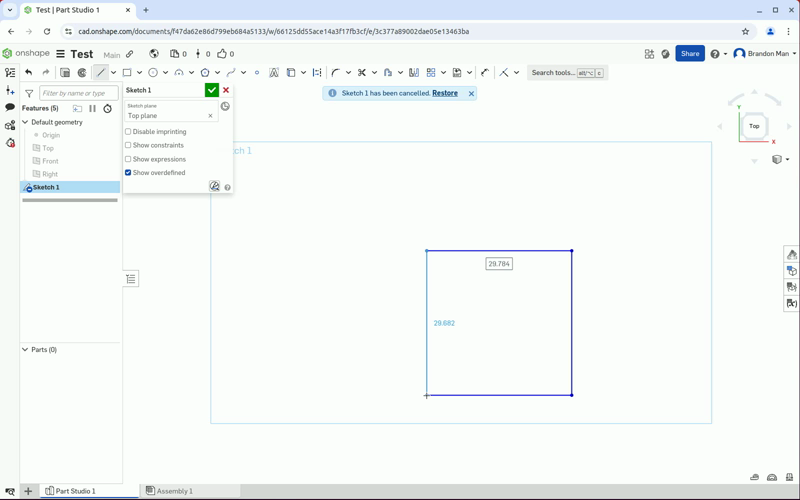
key_up(shift)
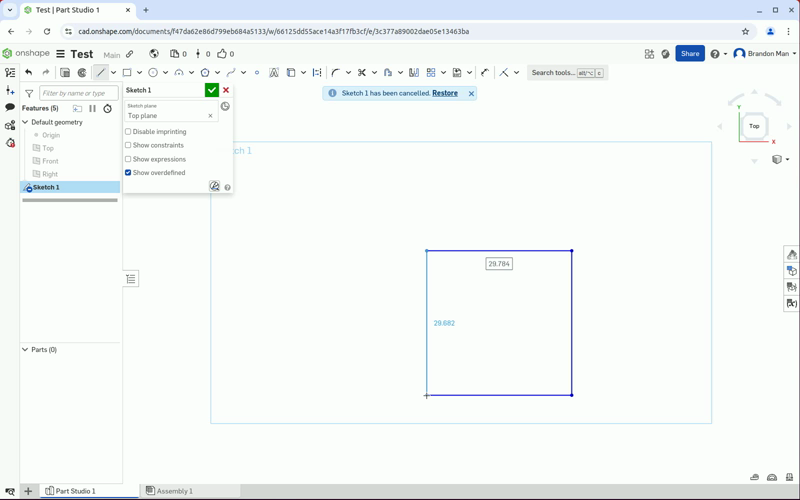
click(426, 395)
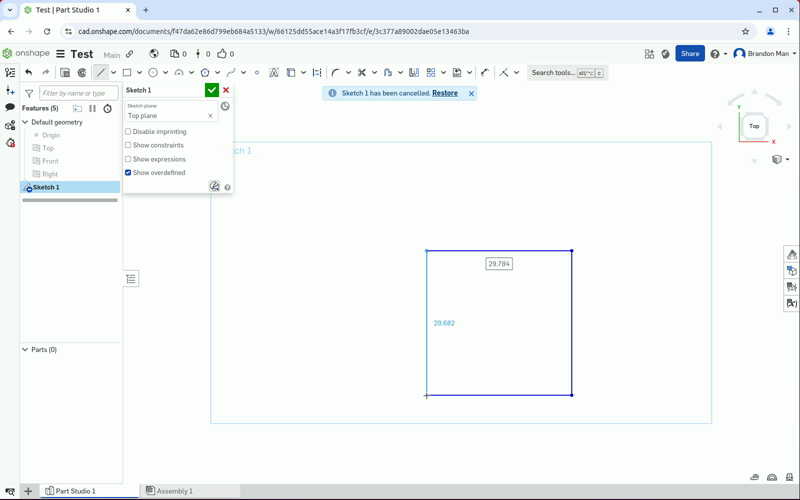
key(esc)
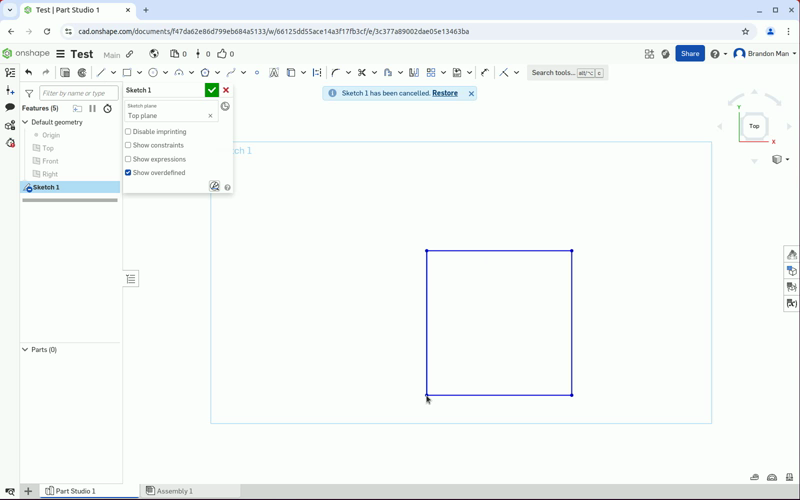
mouse_move(459, 267)
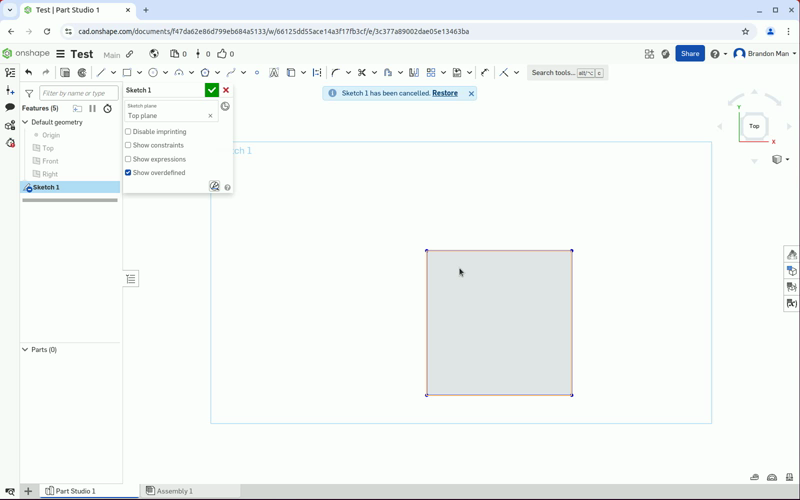
click(459, 267)
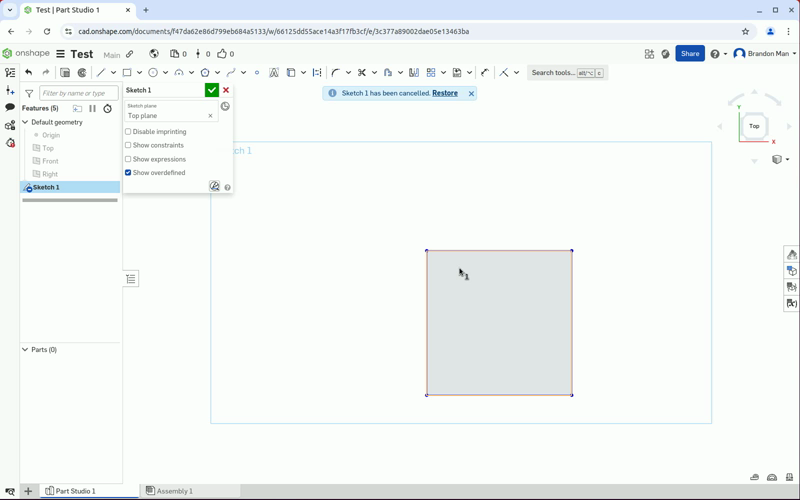
mouse_move(73, 352)
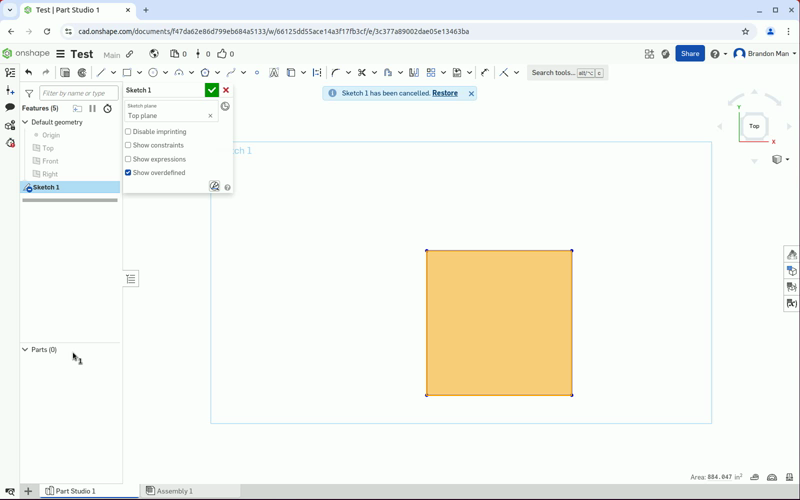
key(shift+y)
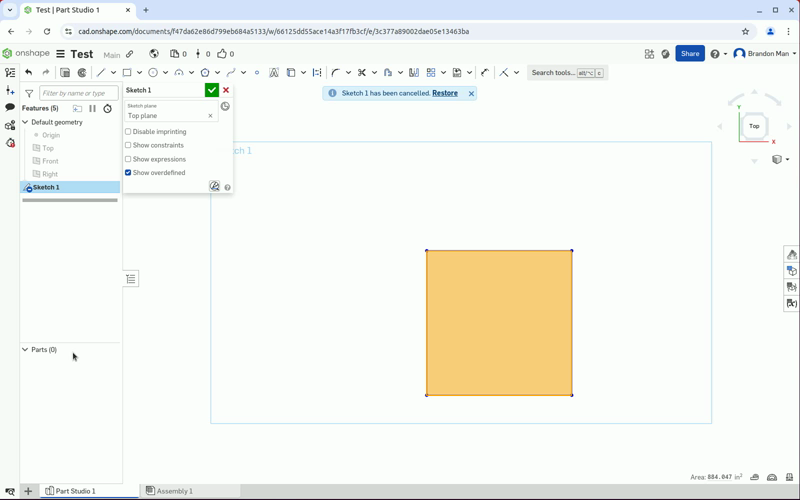
key(shift+e)
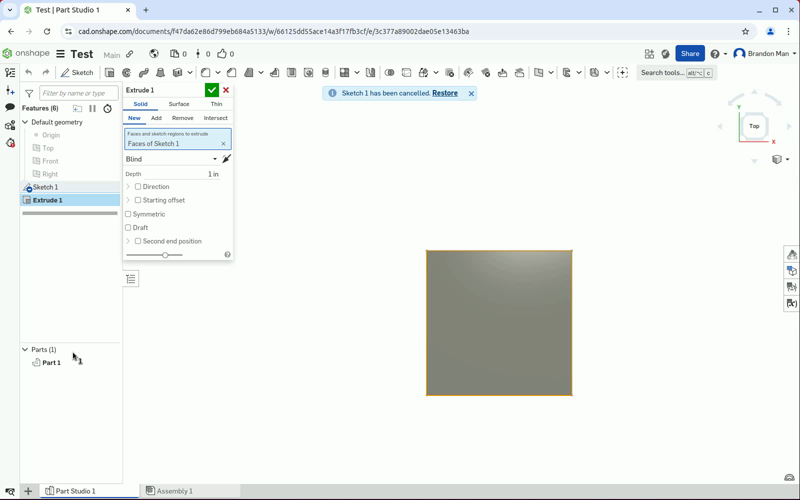
mouse_move(143, 106)
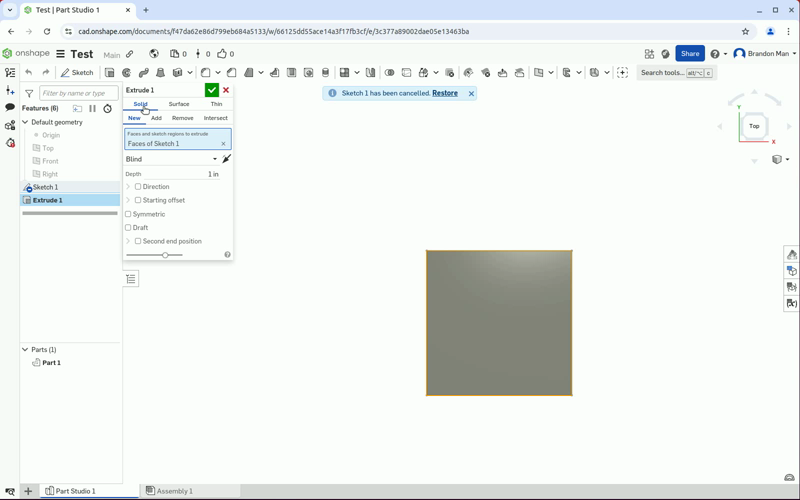
click(143, 106)
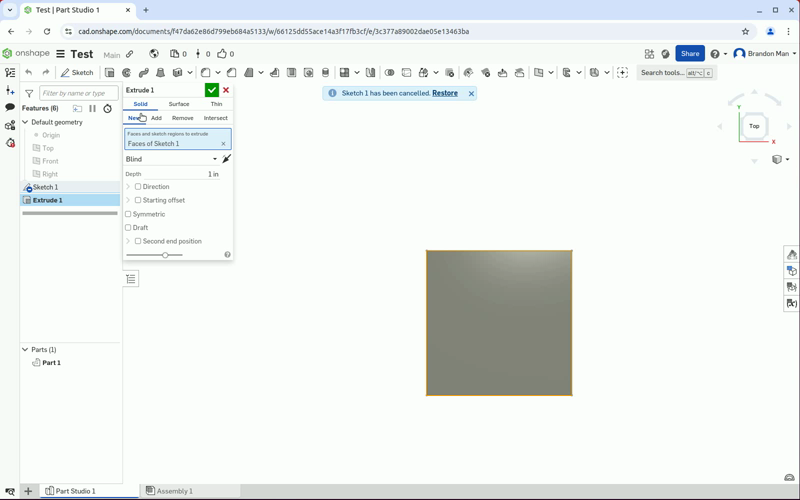
mouse_move(137, 120)
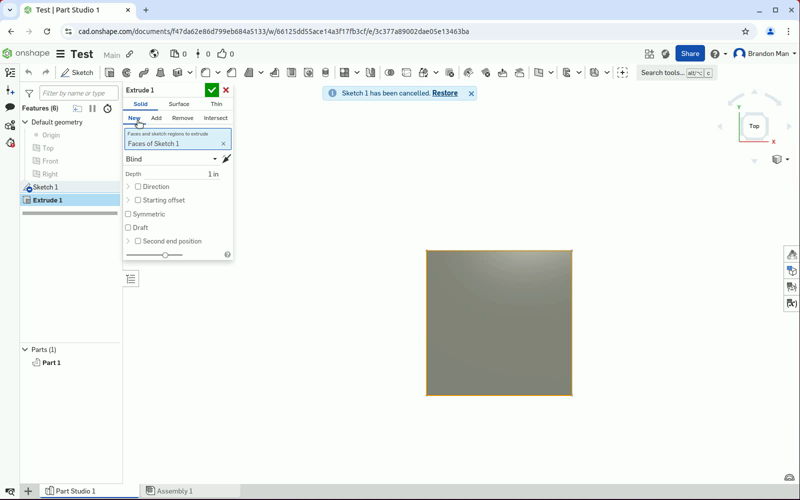
click(137, 120)
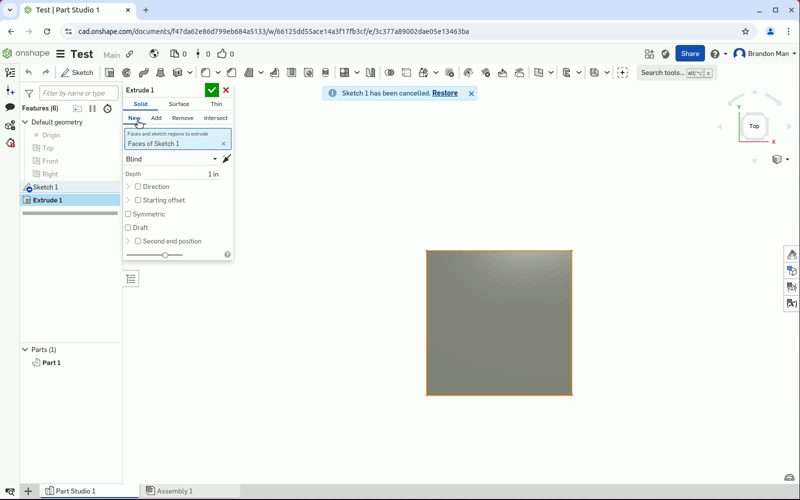
key(tab, 4)
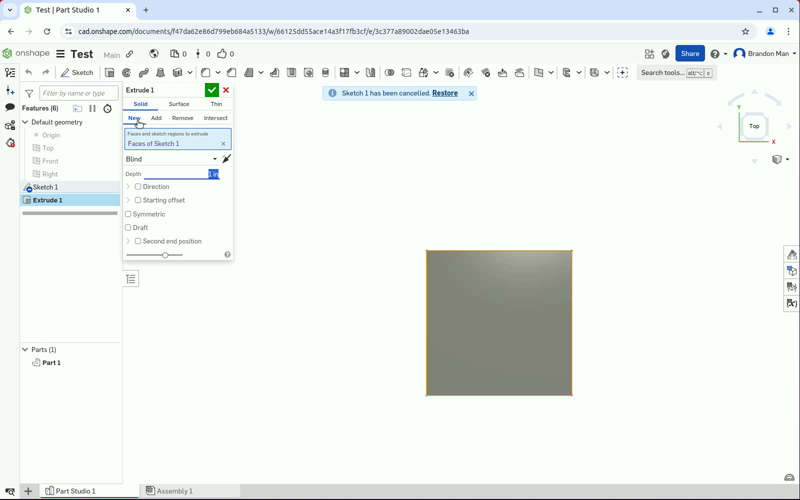
text(1.685)
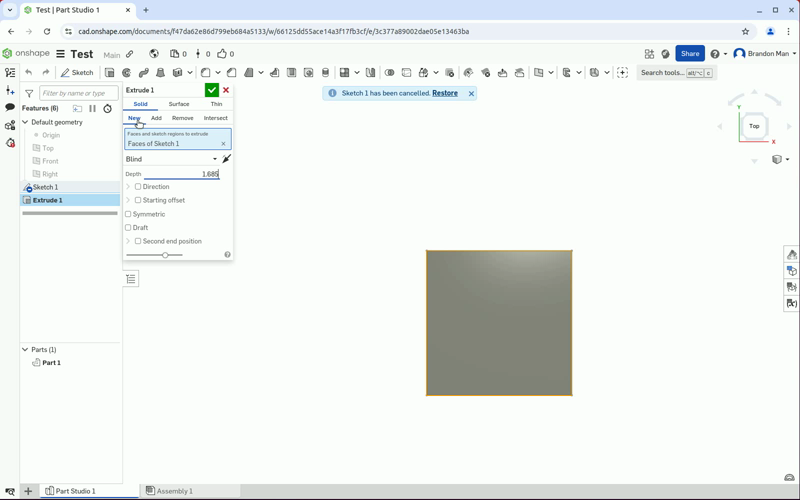
key(enter)
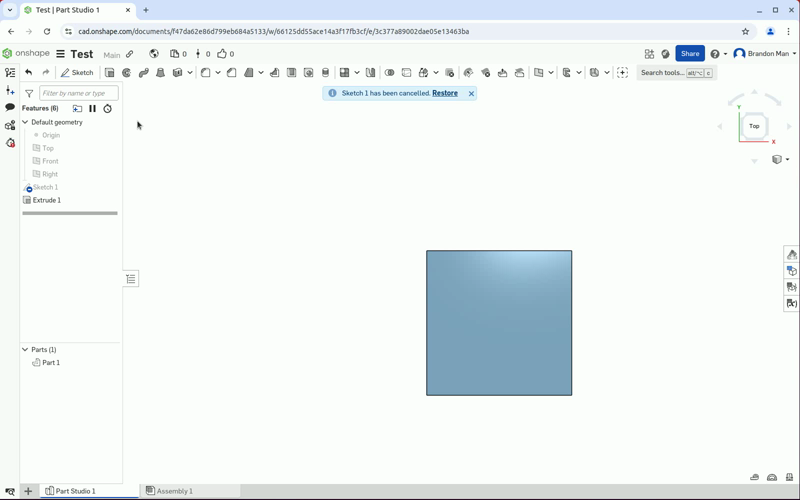
key(shift+h)
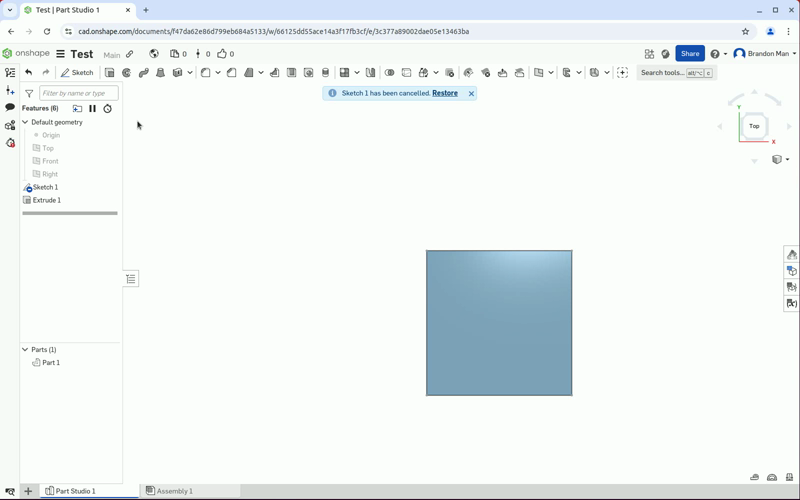
key(shift+h)
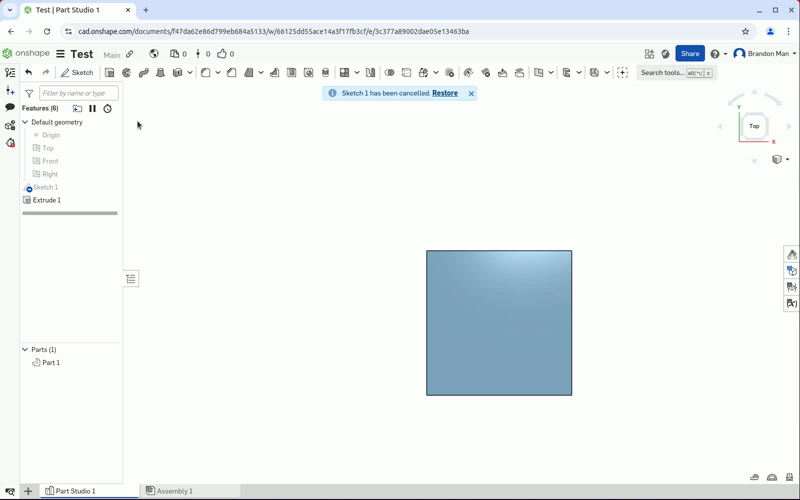
mouse_move(73, 189)
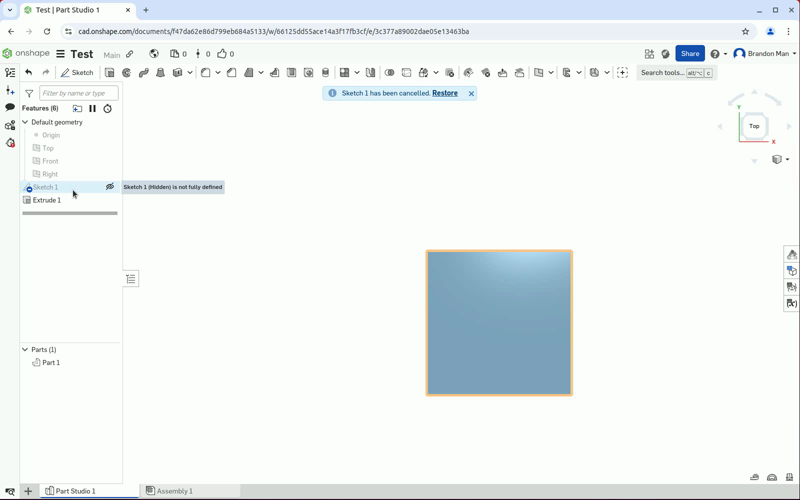
click(73, 189)
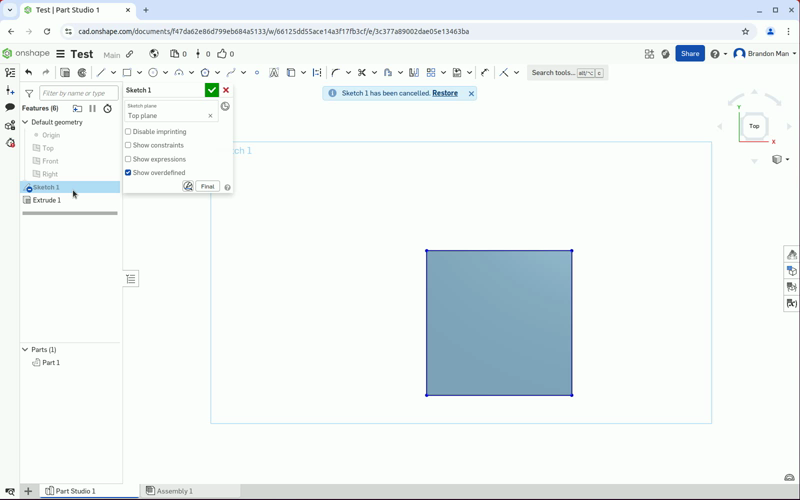
mouse_move(229, 92)
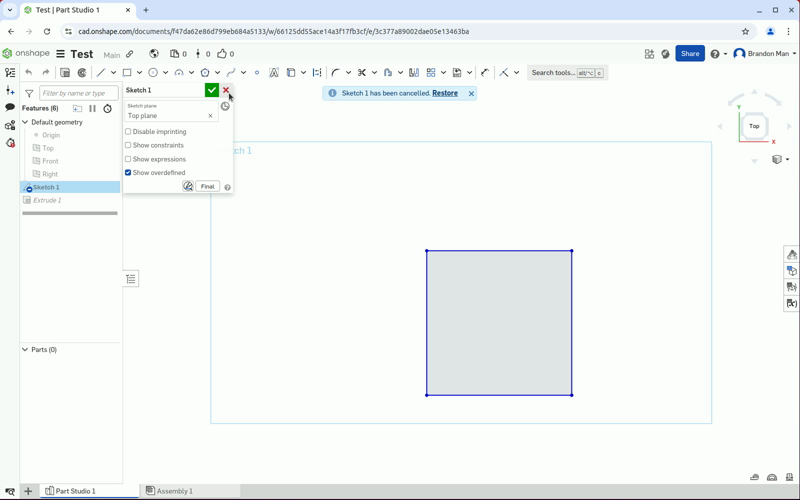
click(229, 92)
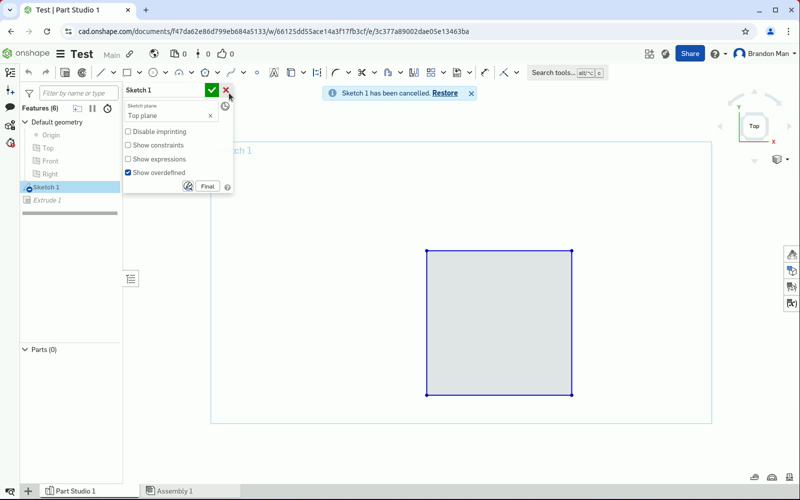
key(shift+s)
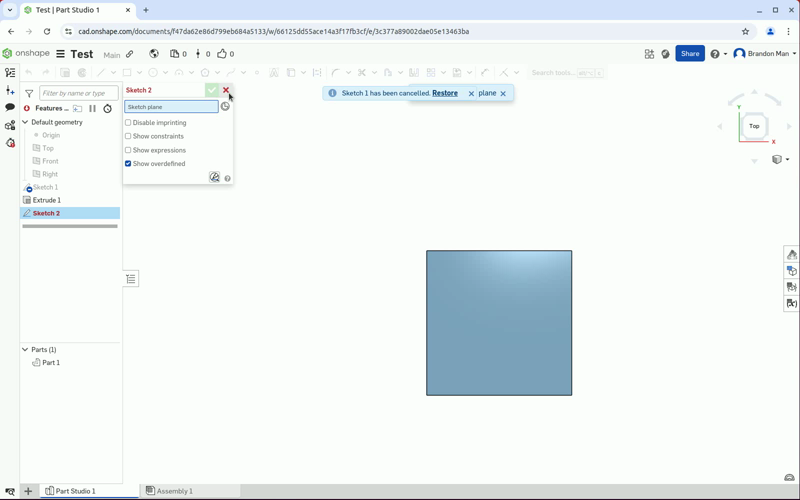
mouse_move(73, 150)
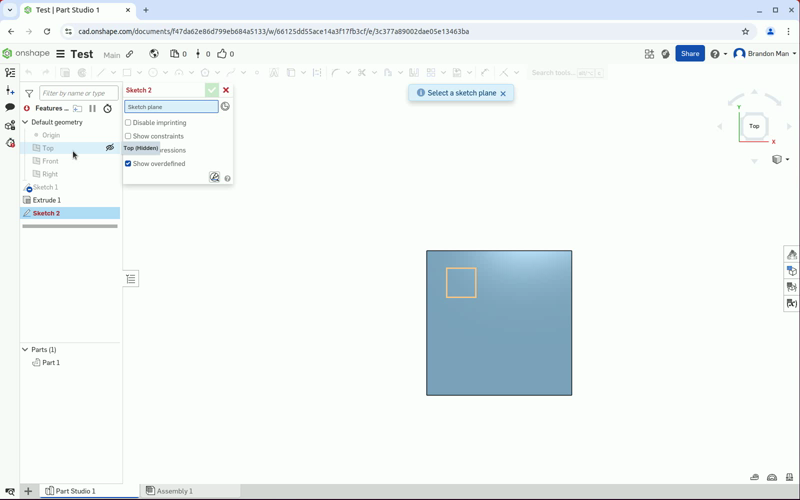
click(73, 150)
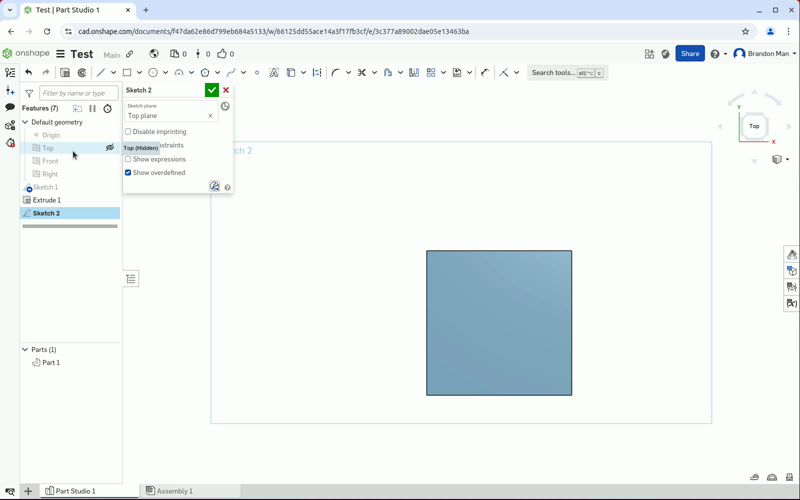
mouse_move(73, 352)
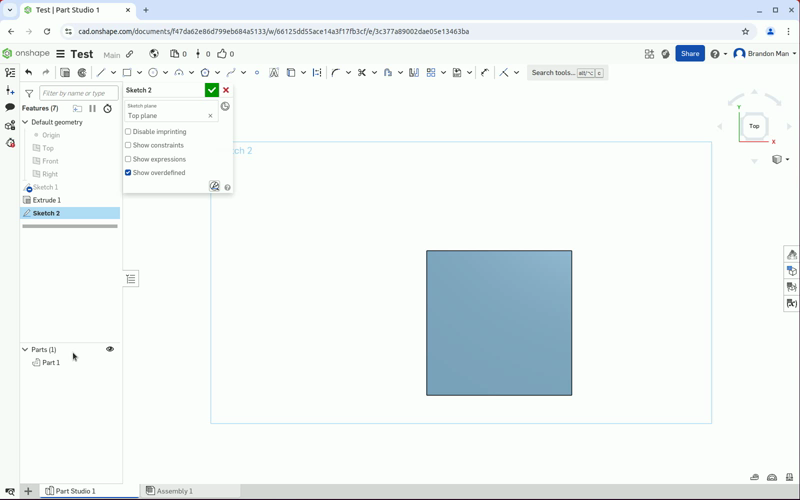
key(y)
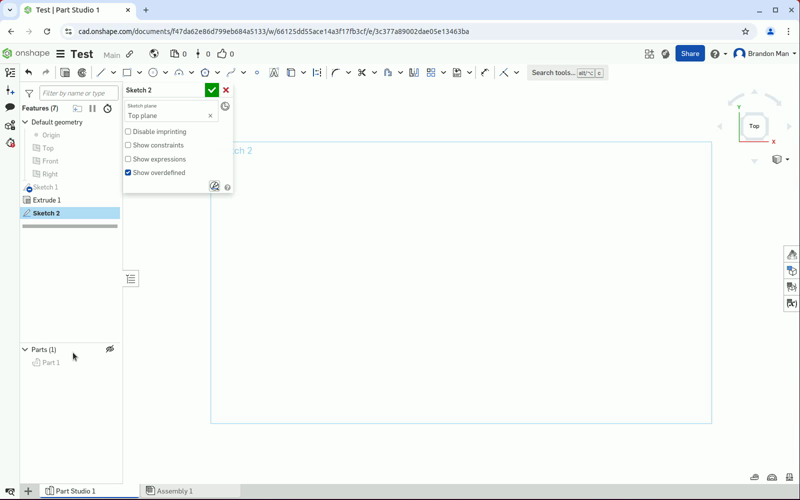
key(l)
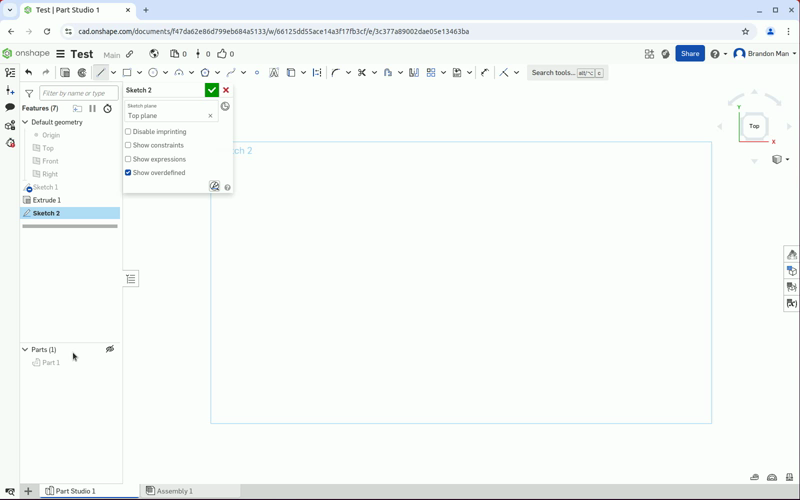
key_down(shift)
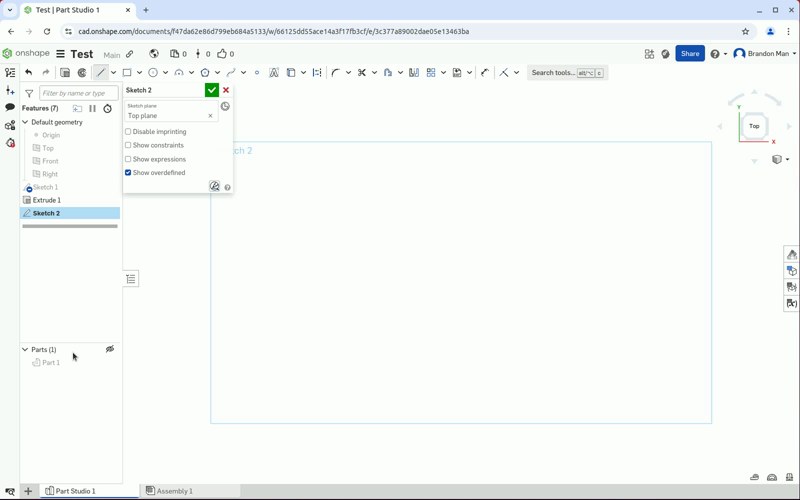
mouse_move(426, 395)
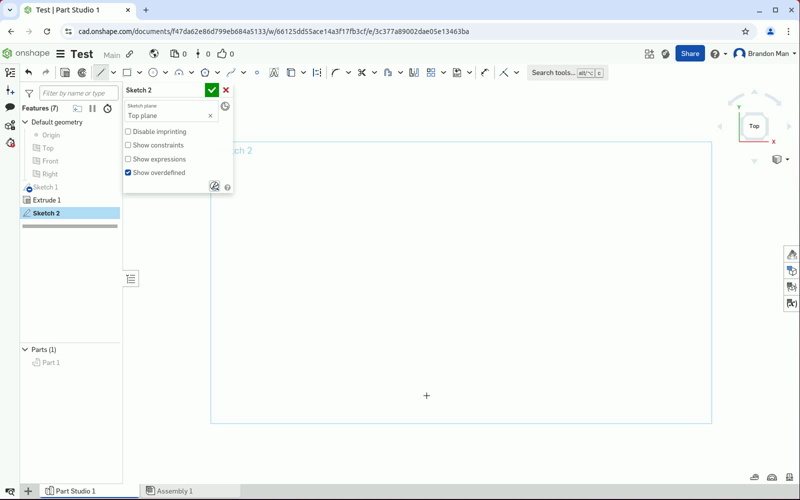
click(426, 395)
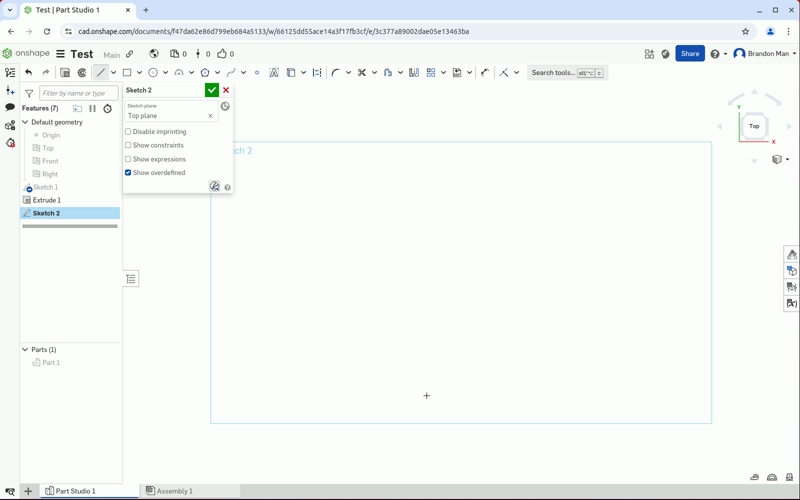
key_up(shift)
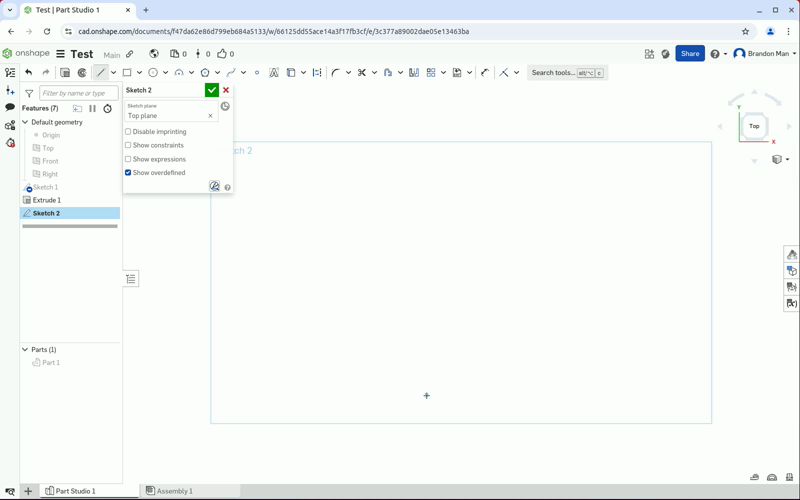
key_down(shift)
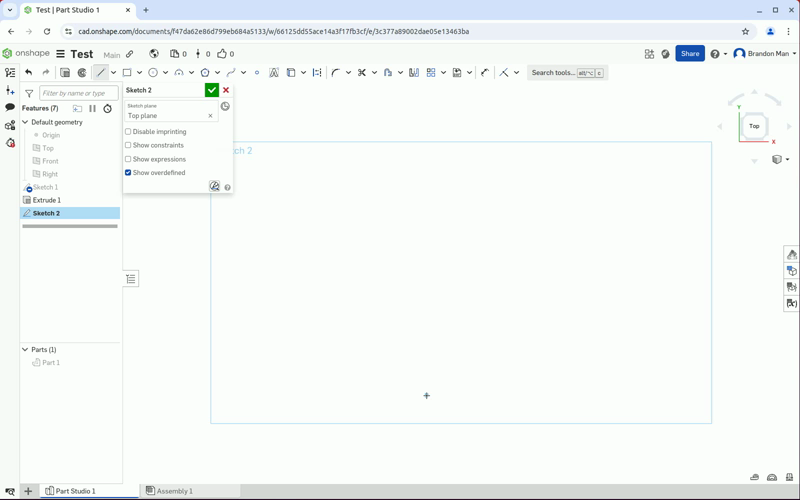
mouse_move(571, 395)
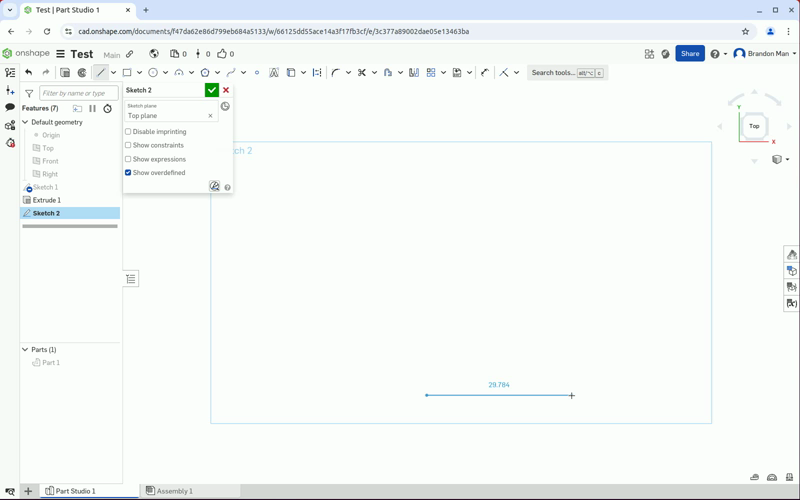
click(571, 395)
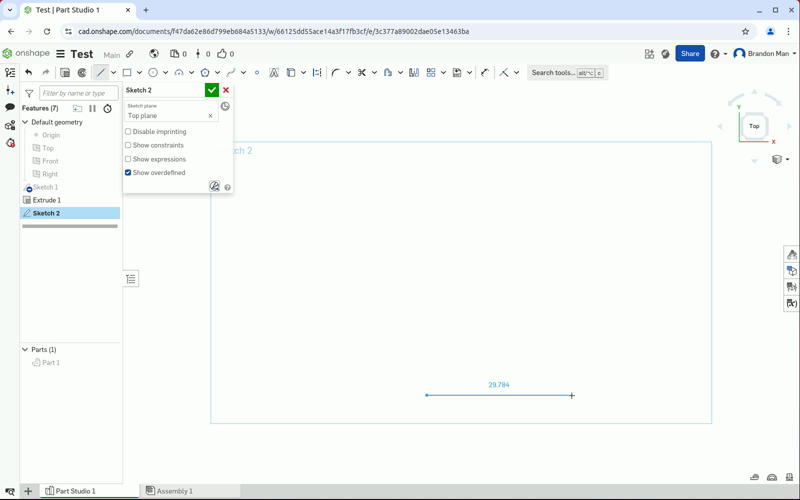
key_up(shift)
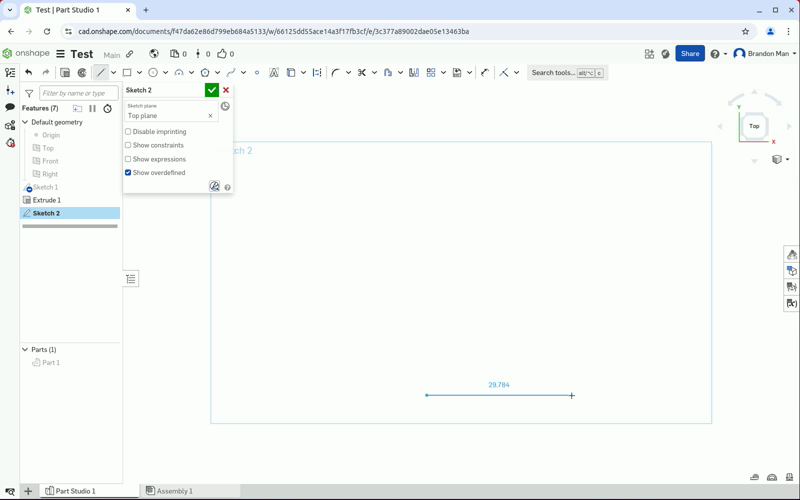
key_down(shift)
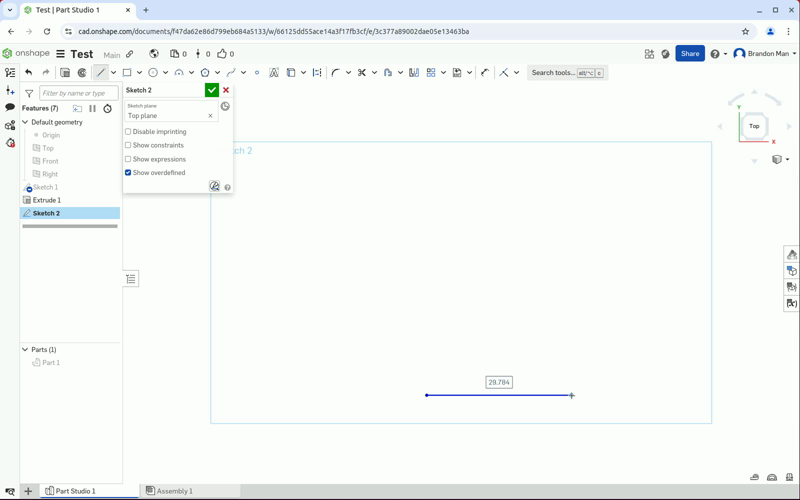
mouse_move(571, 250)
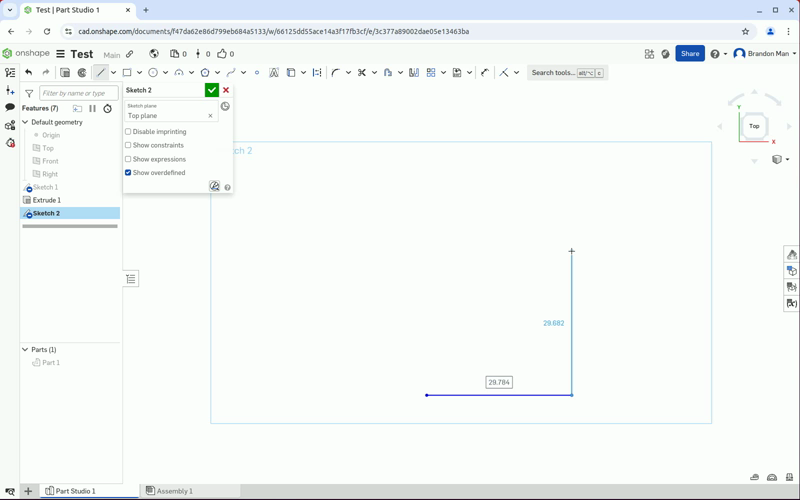
click(571, 250)
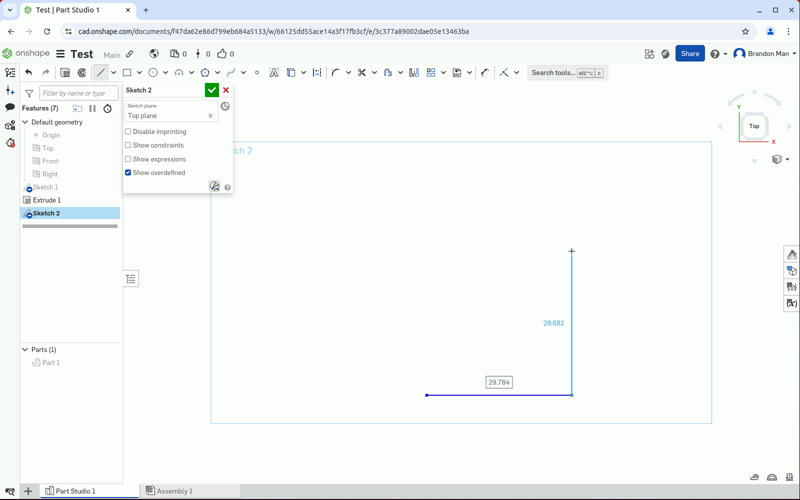
key_up(shift)
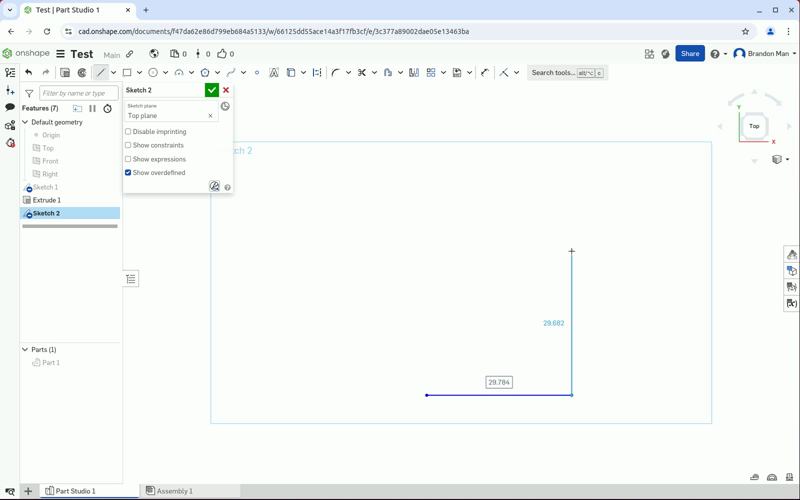
key_down(shift)
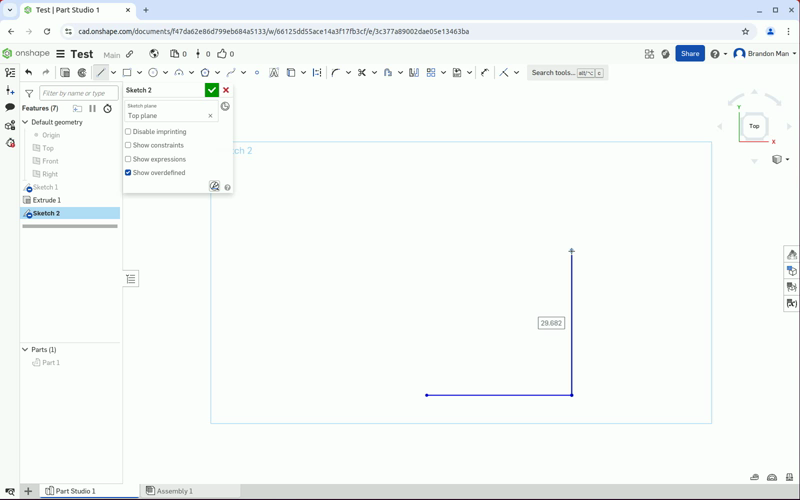
mouse_move(426, 250)
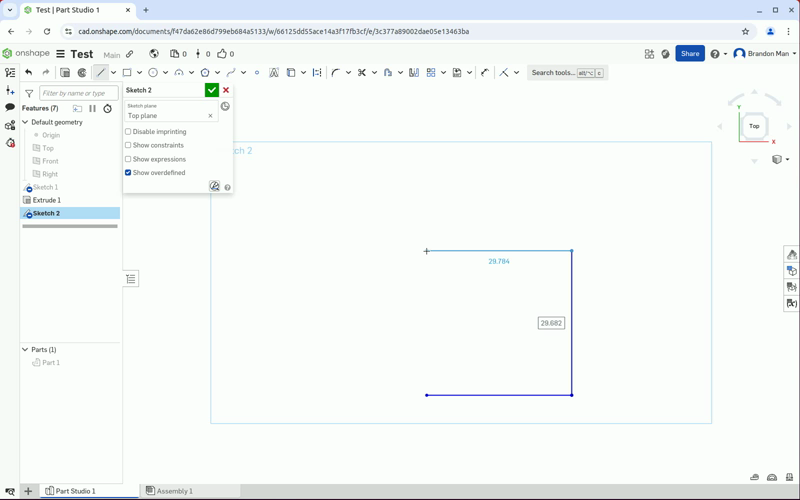
click(426, 250)
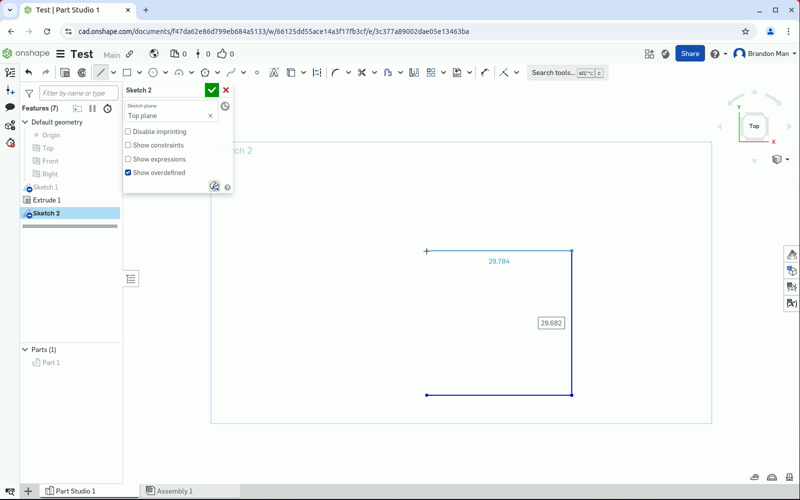
key_up(shift)
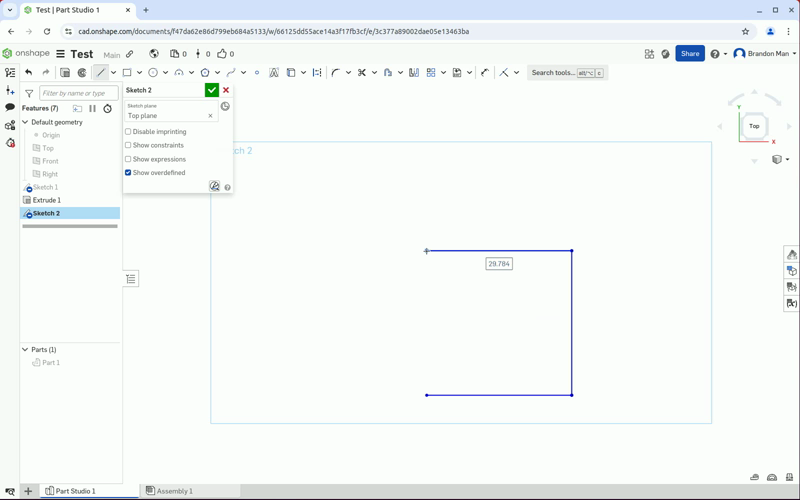
key_down(shift)
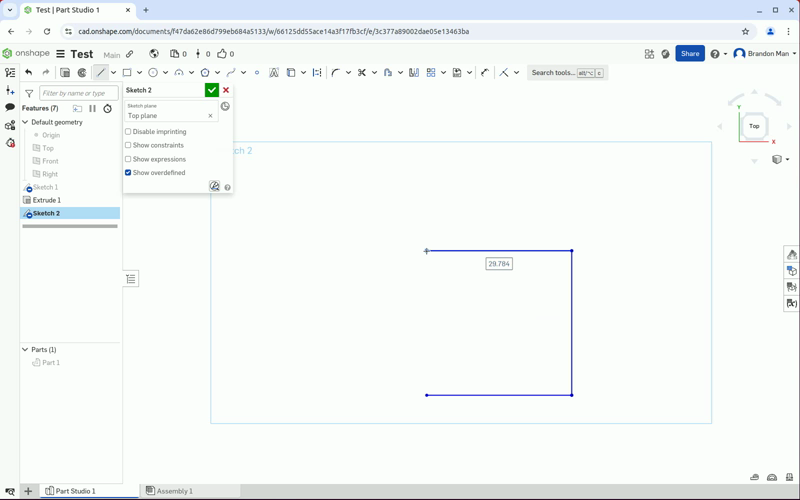
mouse_move(426, 395)
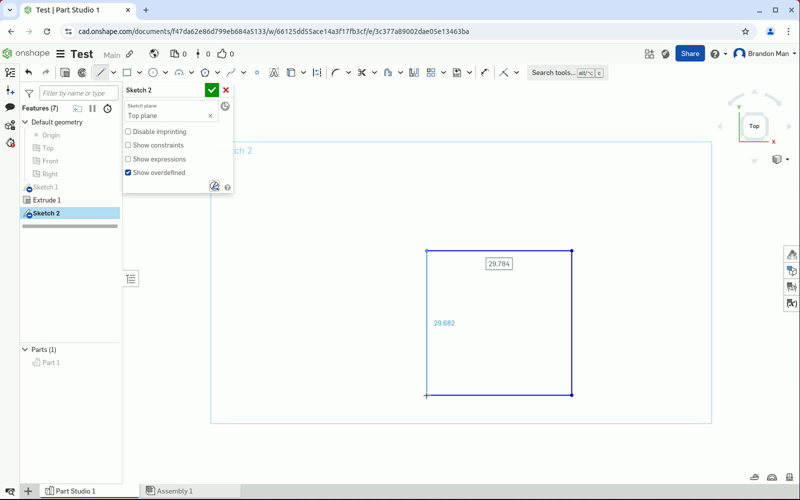
key_up(shift)
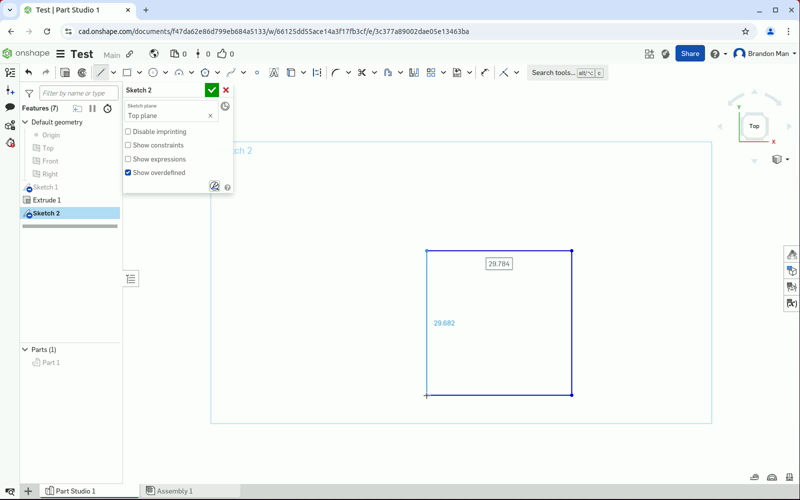
click(426, 395)
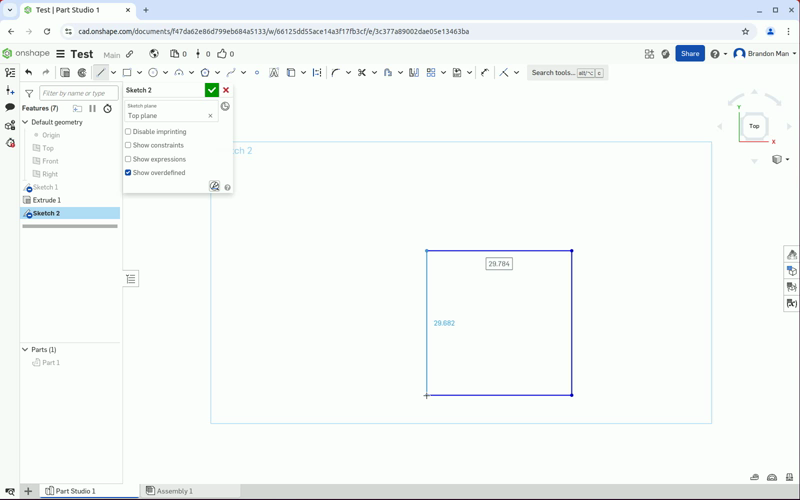
key(esc)
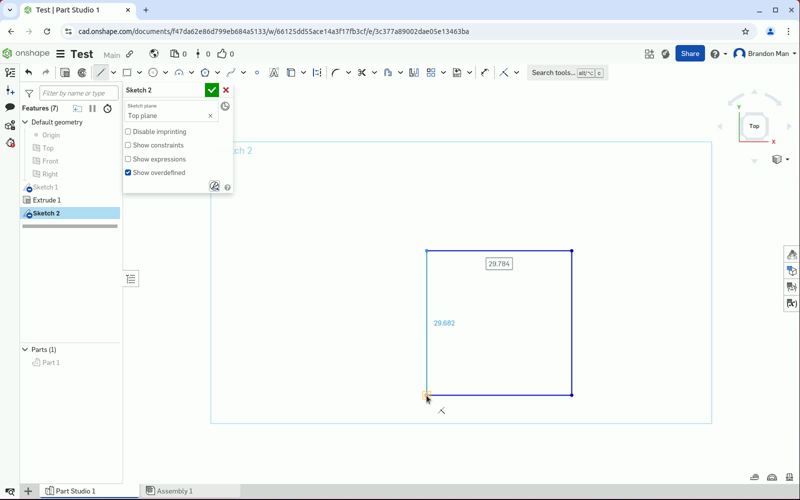
mouse_move(442, 320)
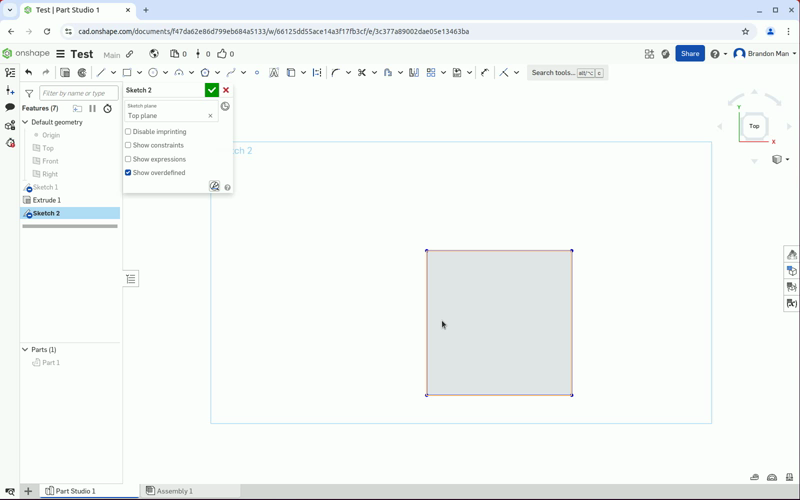
click(442, 320)
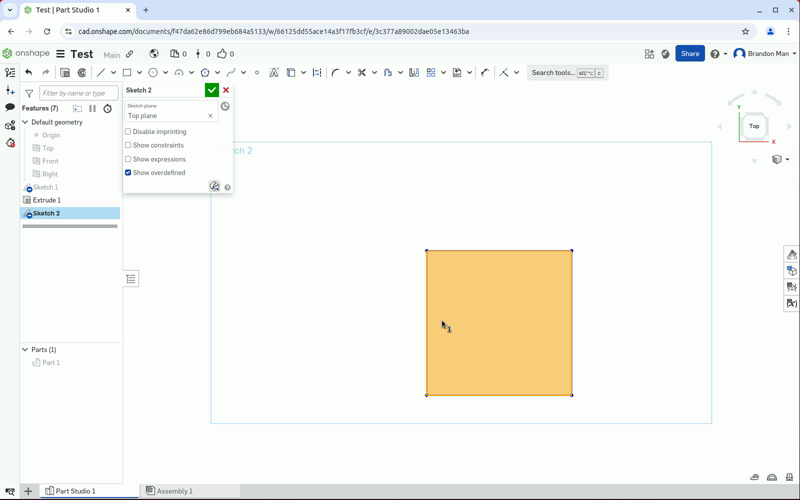
mouse_move(73, 352)
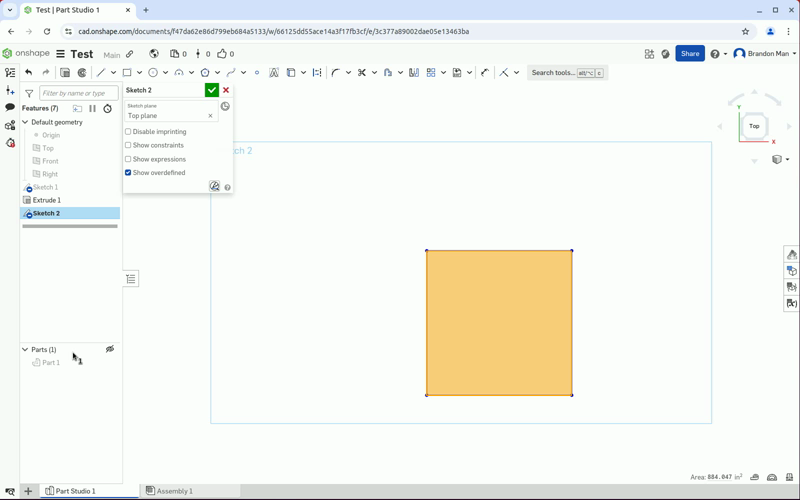
key(shift+y)
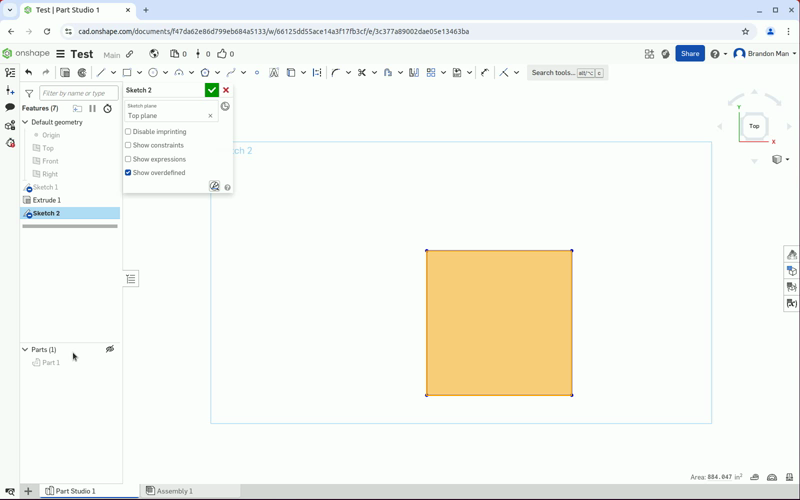
key(shift+e)
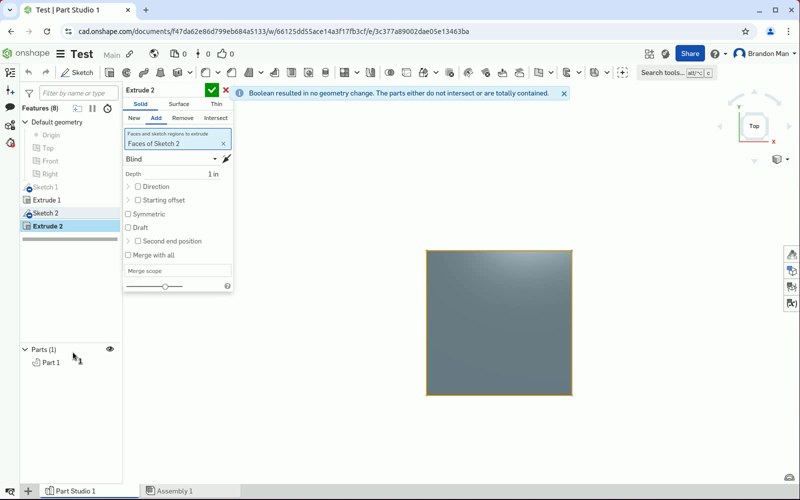
mouse_move(143, 106)
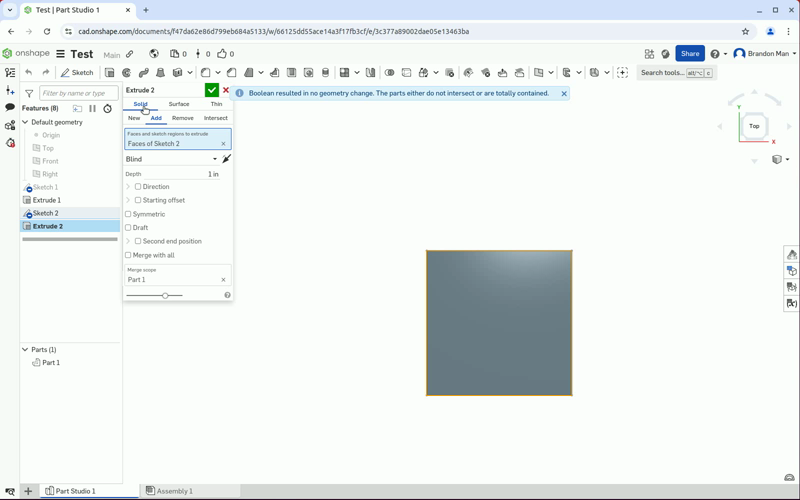
click(143, 106)
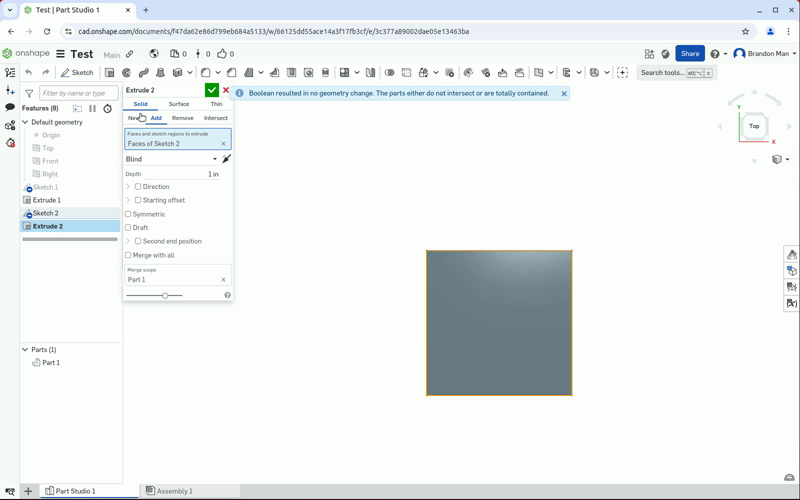
mouse_move(137, 120)
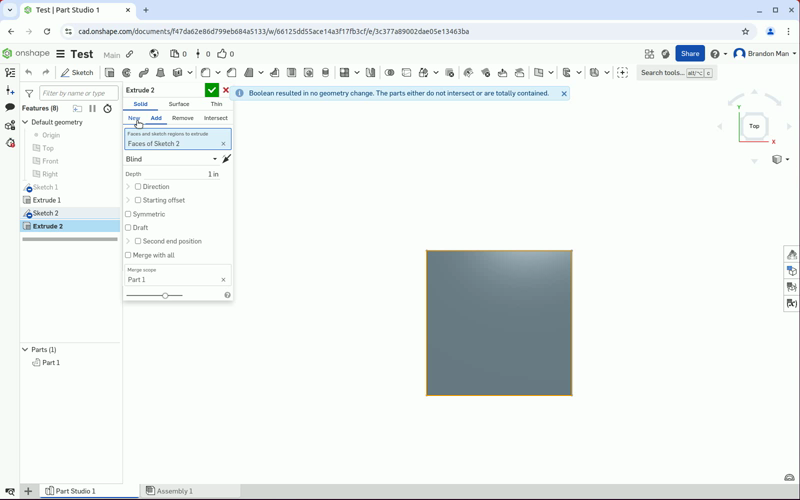
click(137, 120)
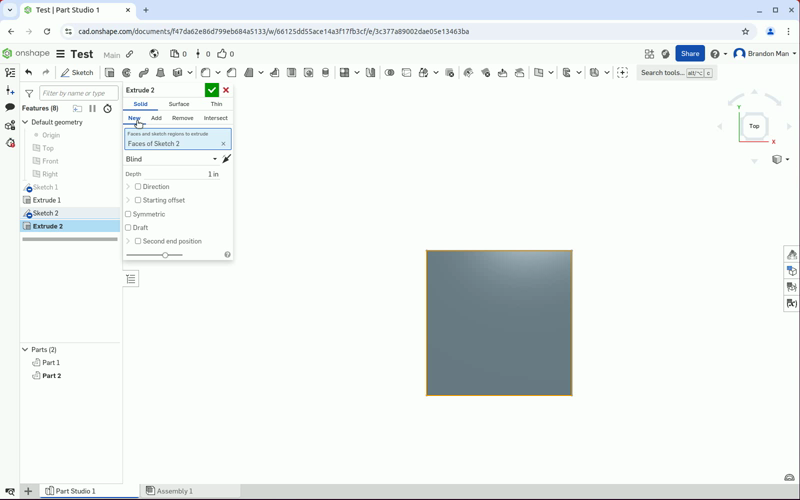
key(tab, 4)
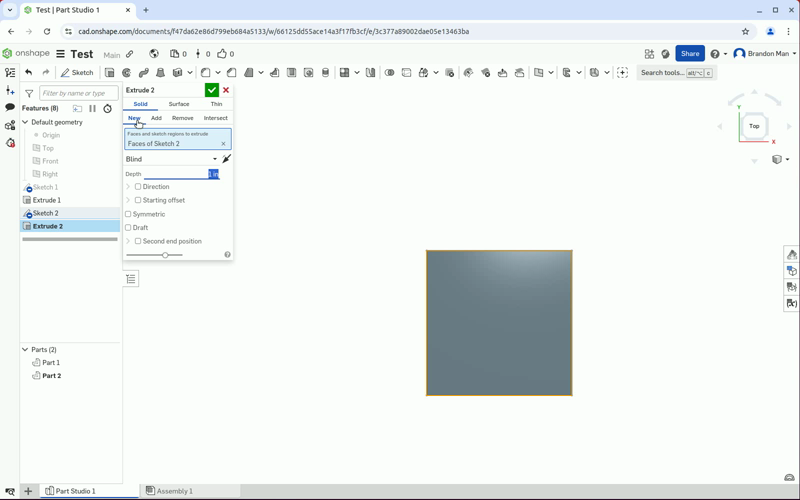
text(1.685)
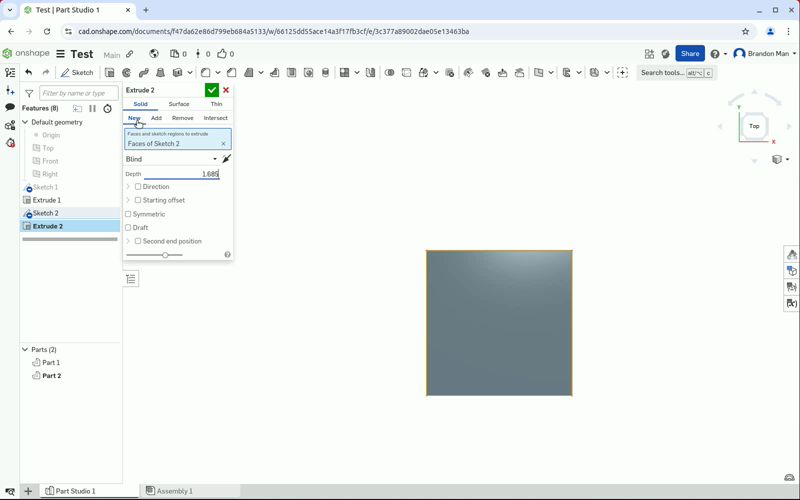
key(enter)
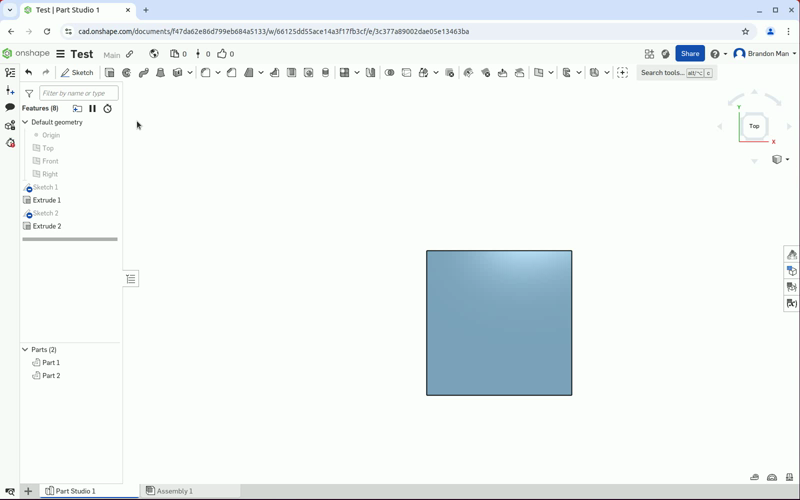
key(shift+h)
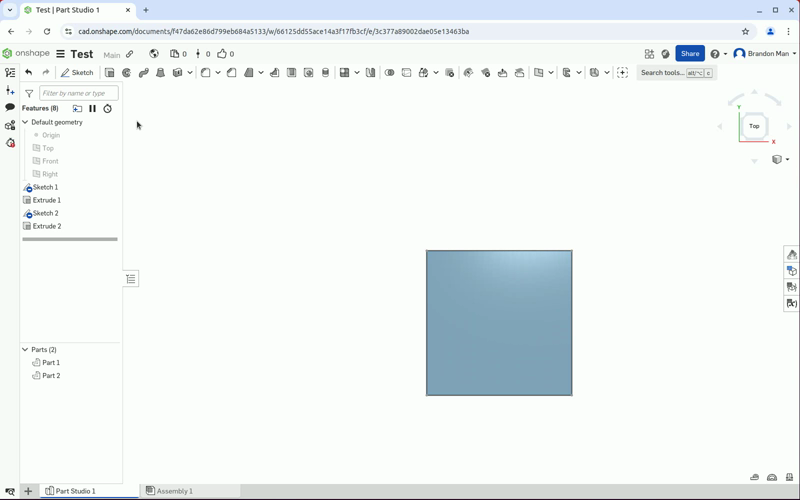
key(shift+h)
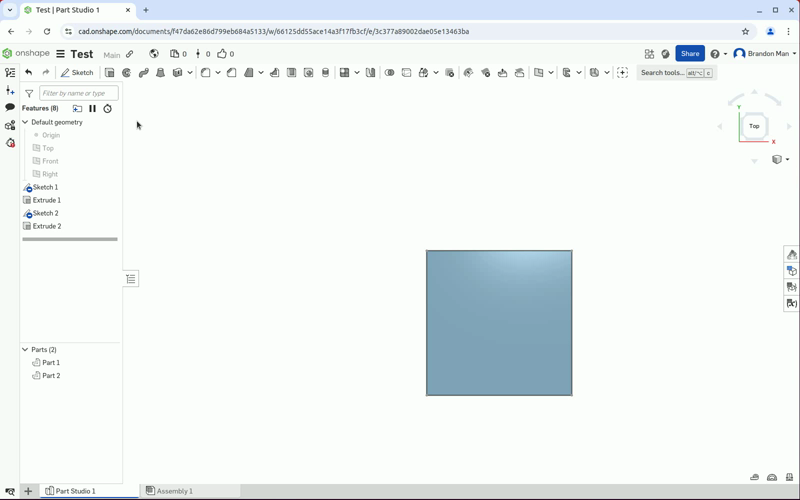
key(shift+7)
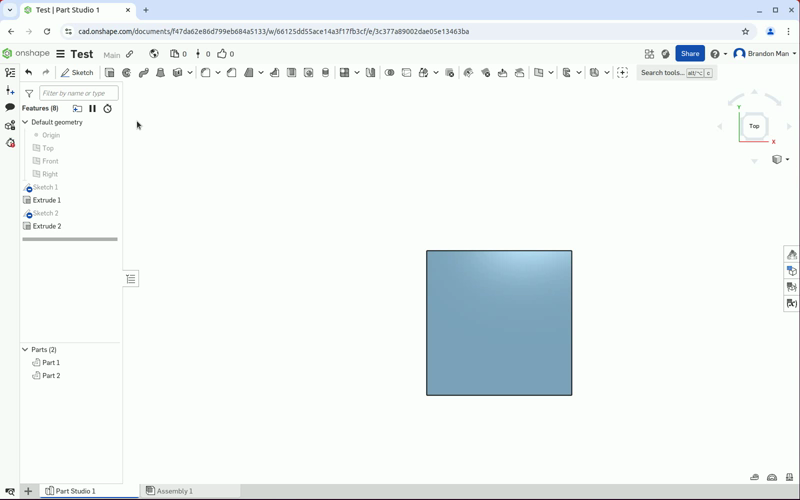
key(up, 3)
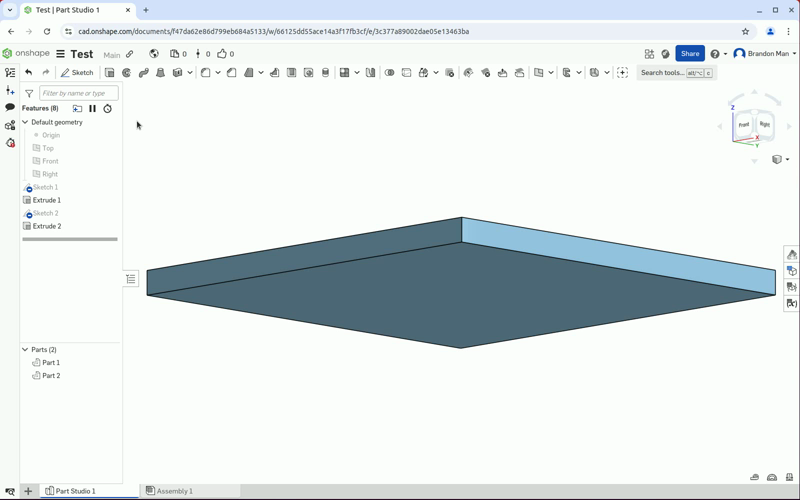
key(left, 3)
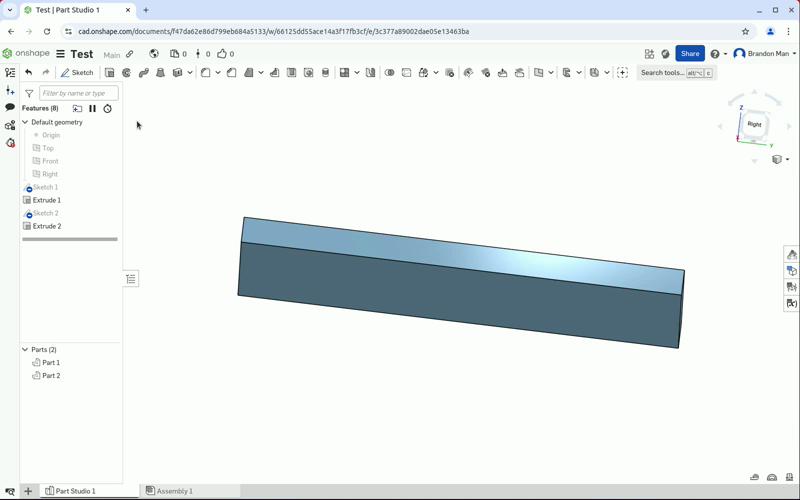
key(right, 3)
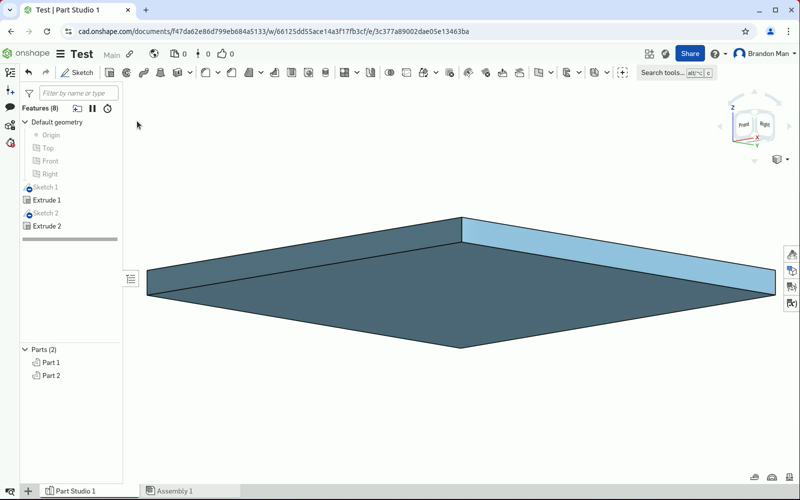
key(down, 3)
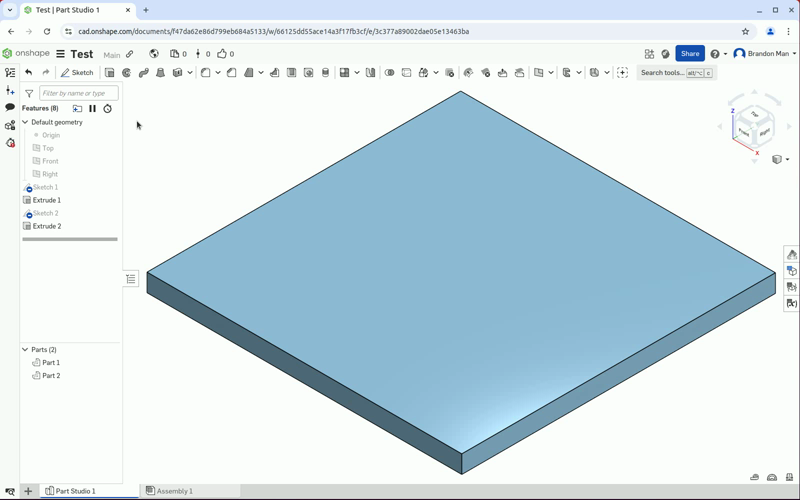
mouse_move(73, 189)
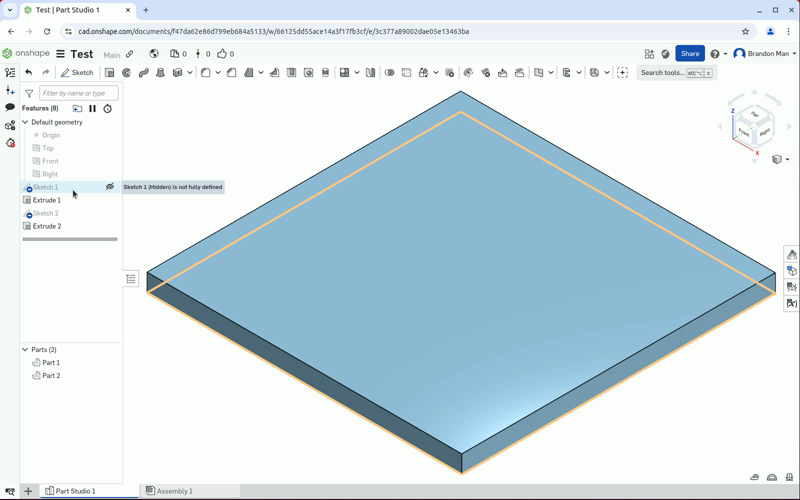
click(73, 189)